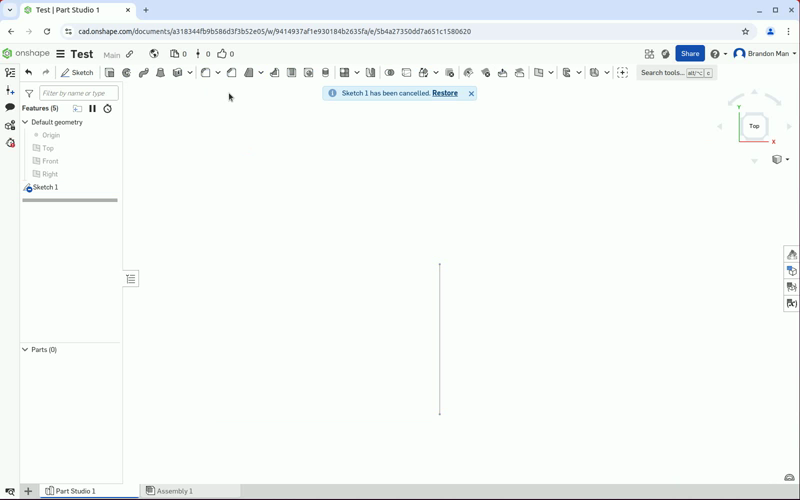
key(shift+h)
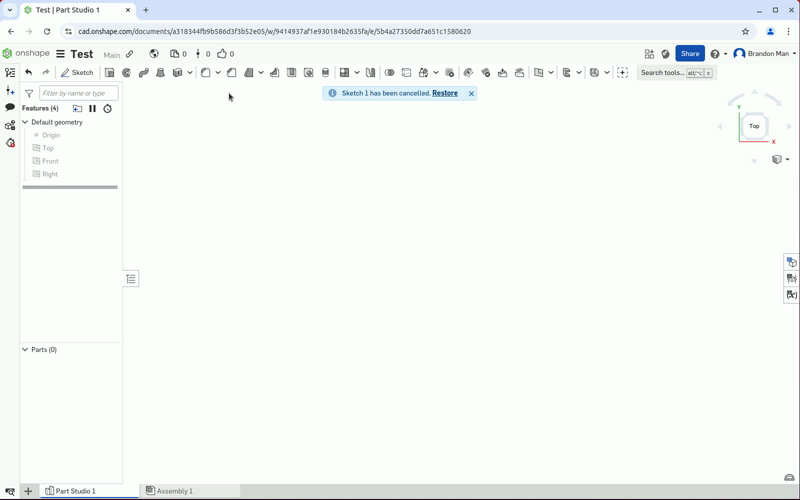
mouse_move(73, 352)
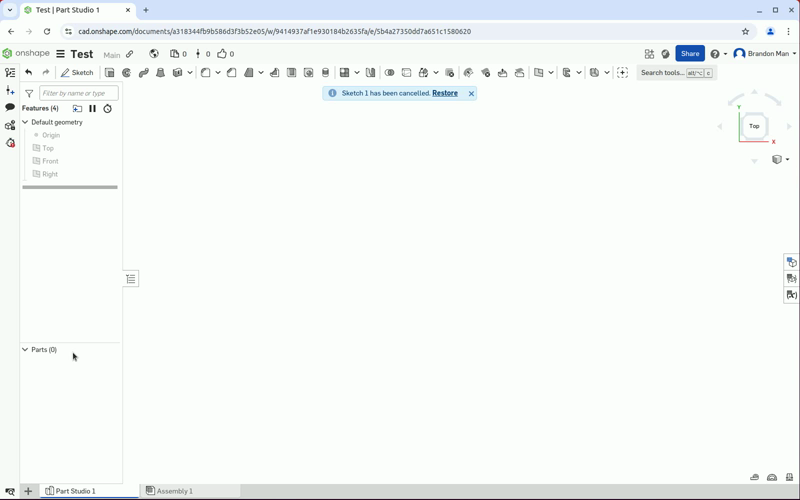
key(y)
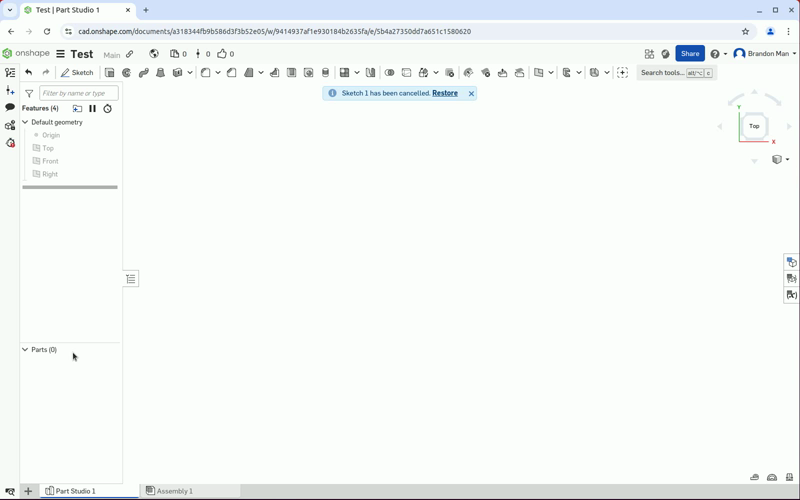
key(shift+p)
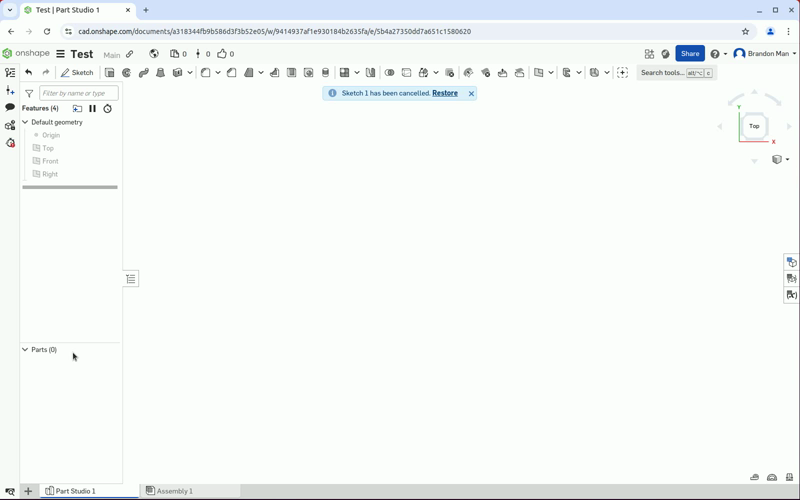
key(space)
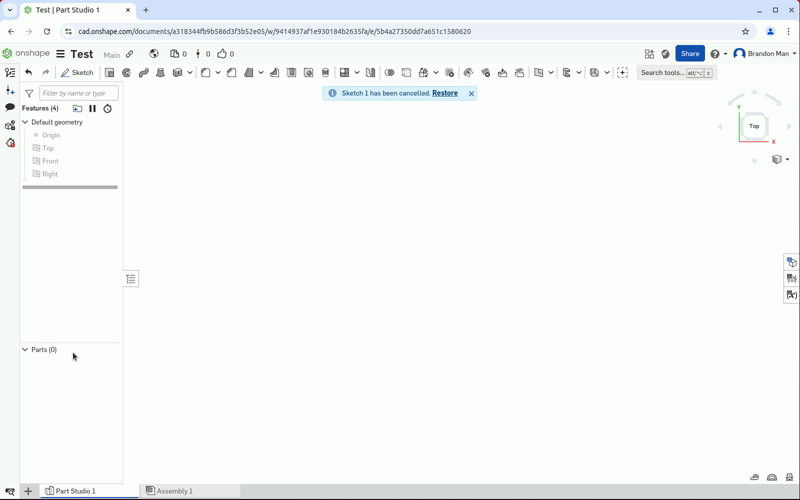
key_down(shift)
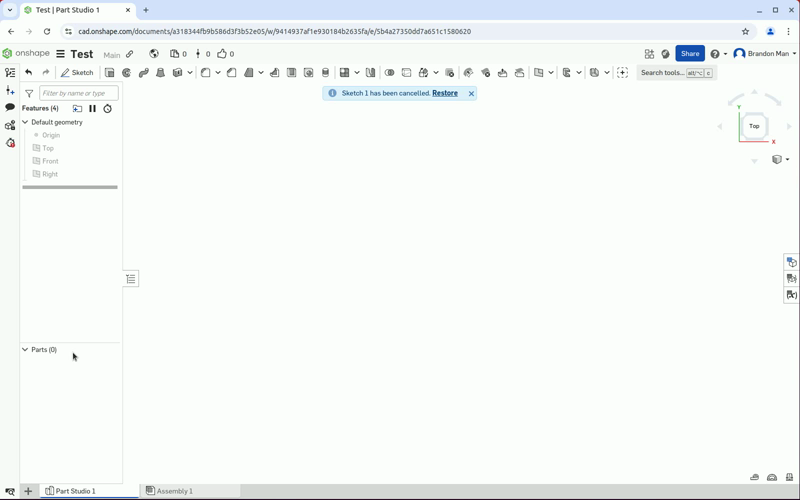
key(up)
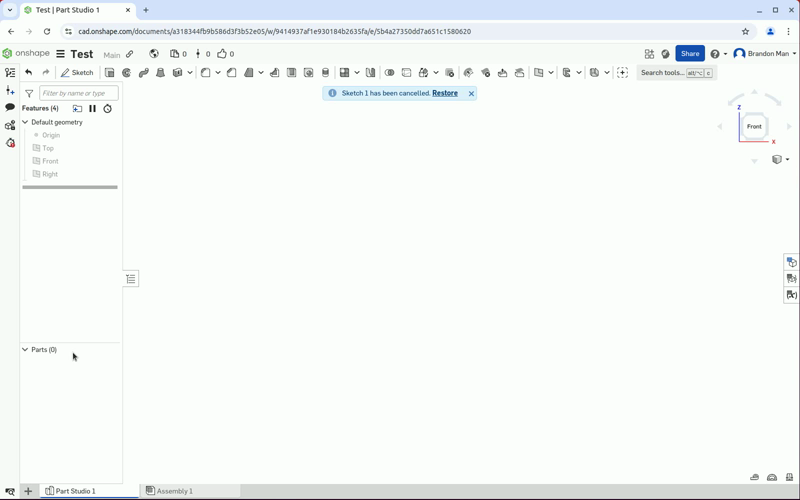
key_up(shift)
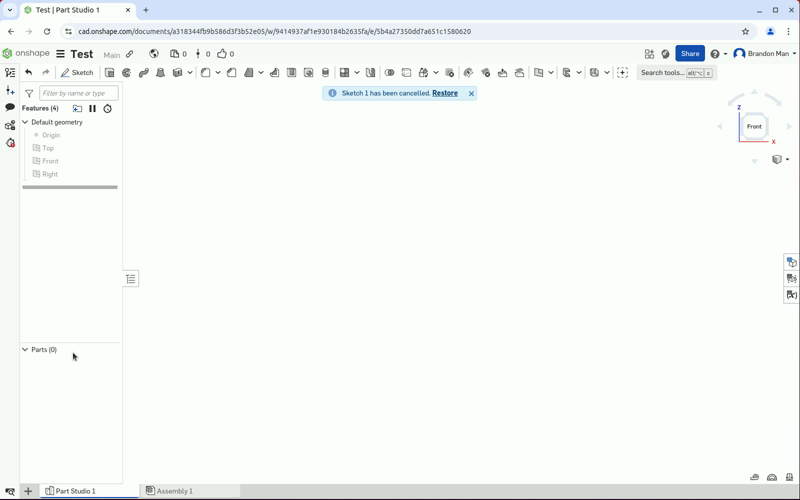
mouse_move(73, 352)
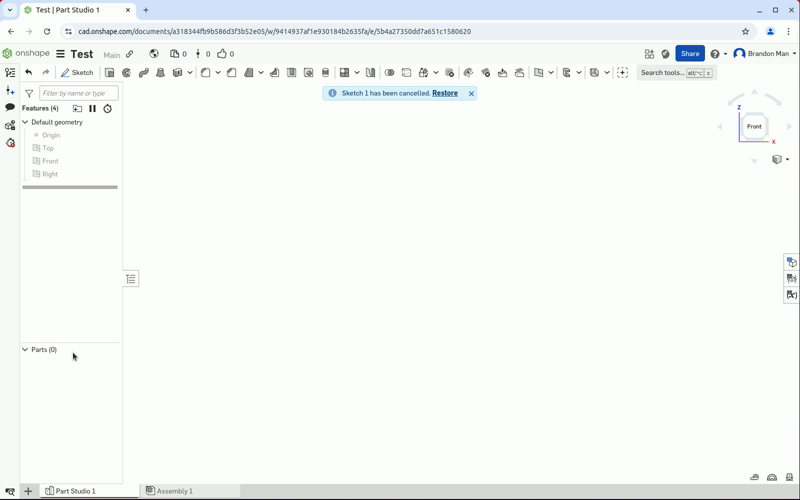
key(shift+y)
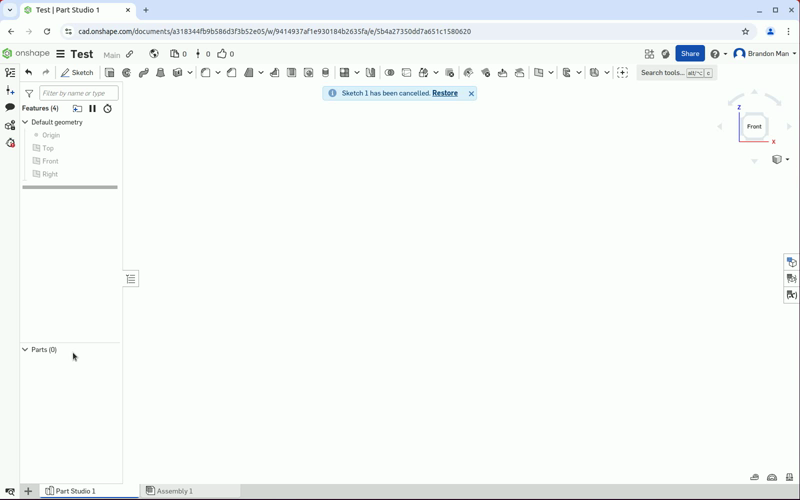
key(shift+s)
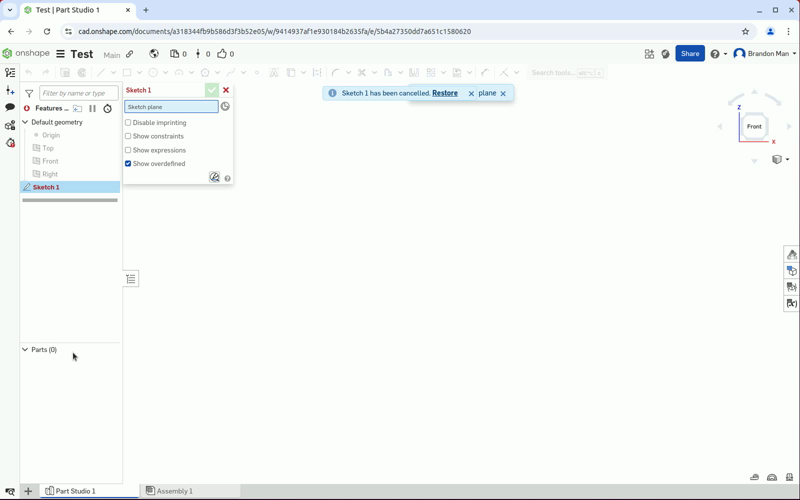
mouse_move(73, 163)
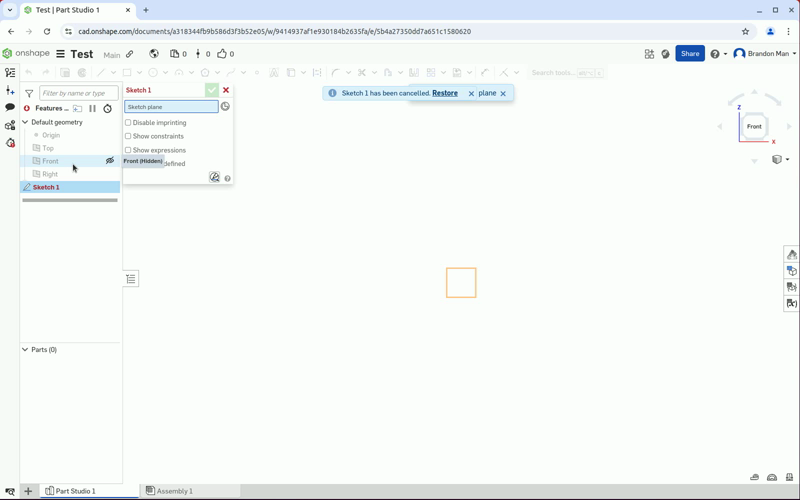
click(73, 163)
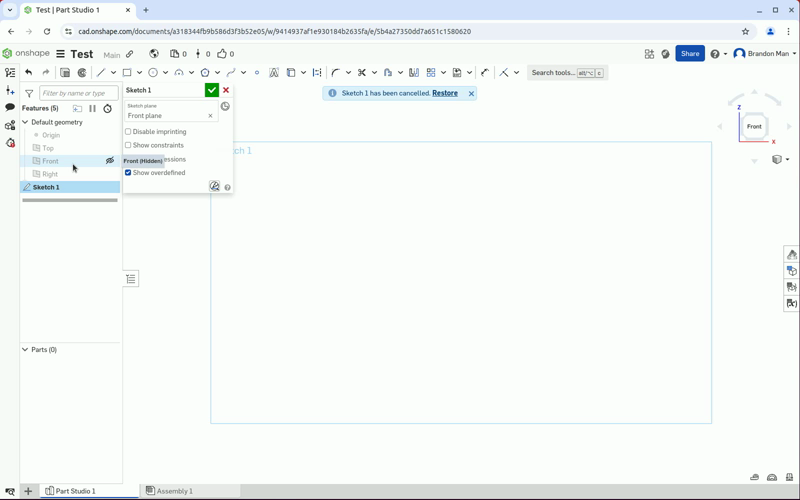
mouse_move(73, 352)
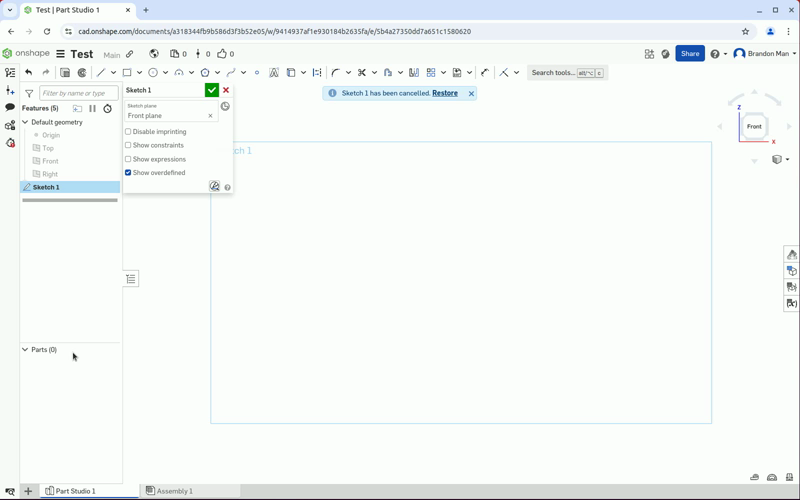
key(y)
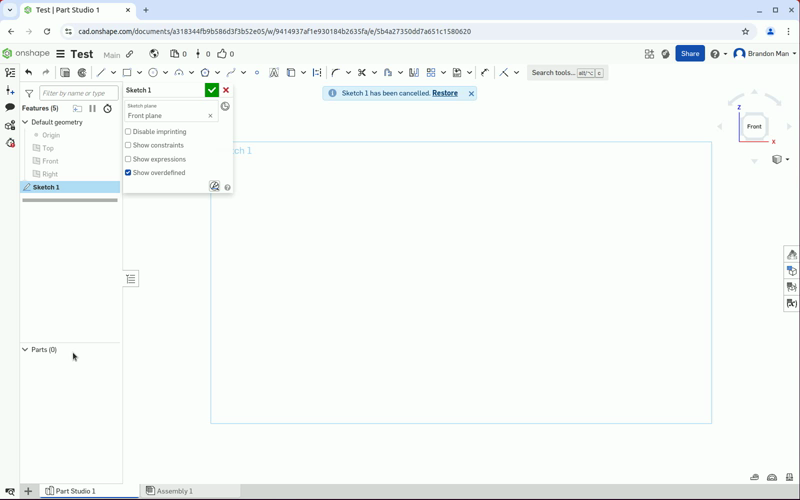
key(l)
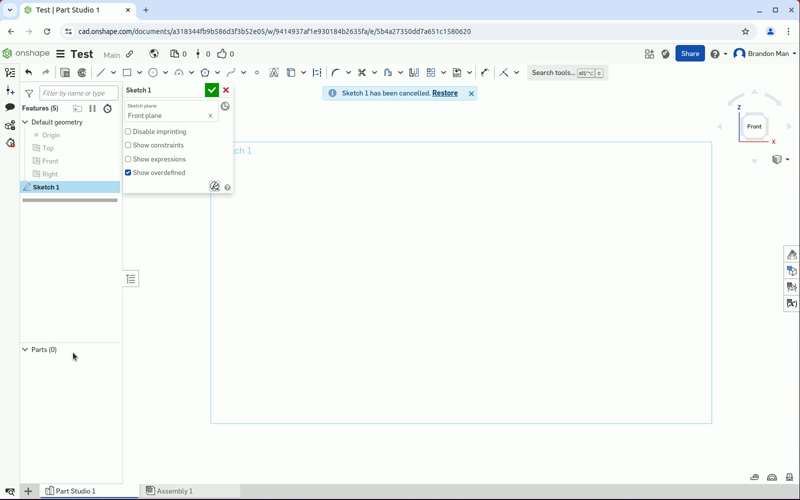
key_down(shift)
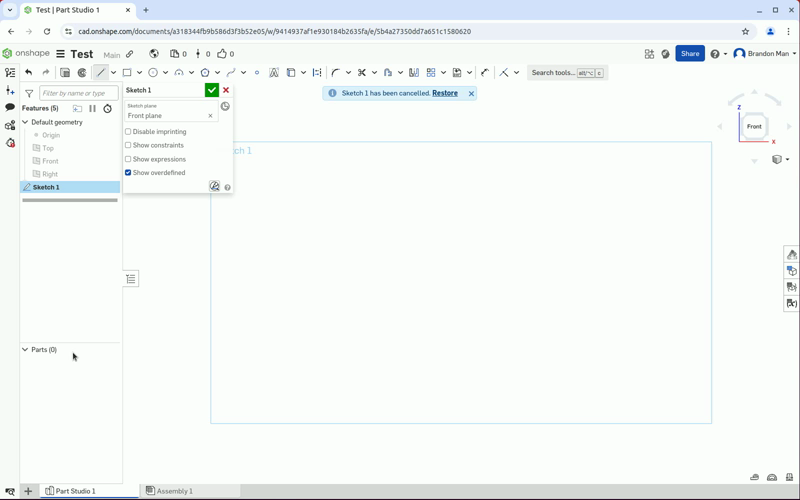
mouse_move(431, 328)
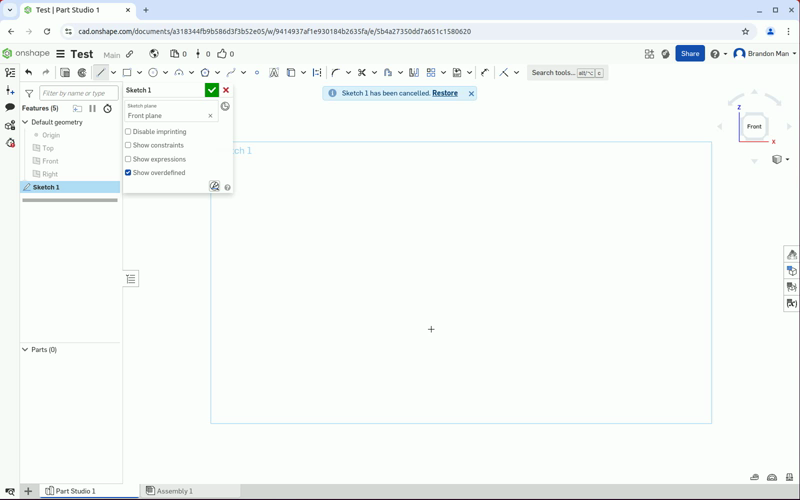
click(431, 328)
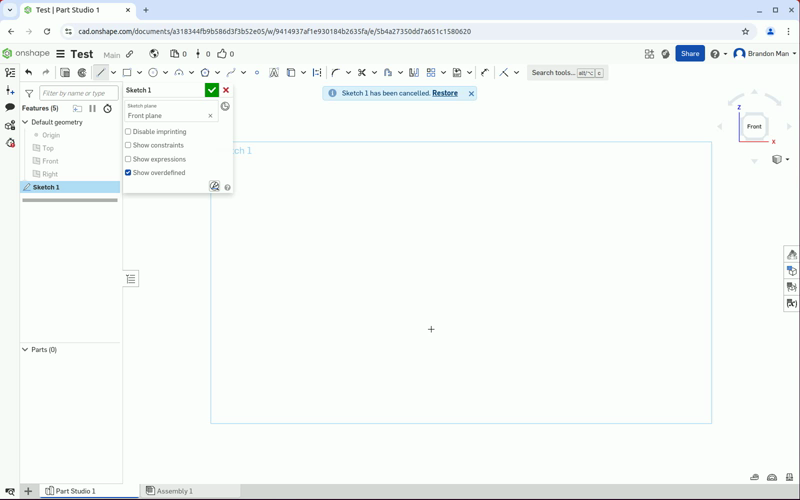
key_up(shift)
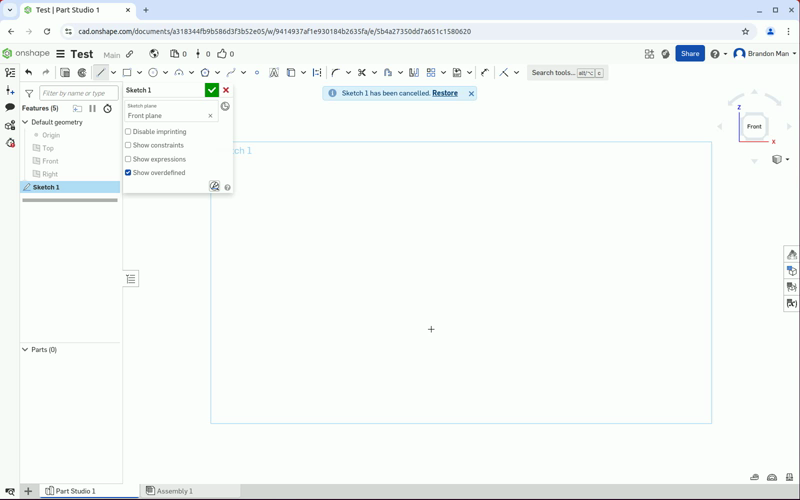
key_down(shift)
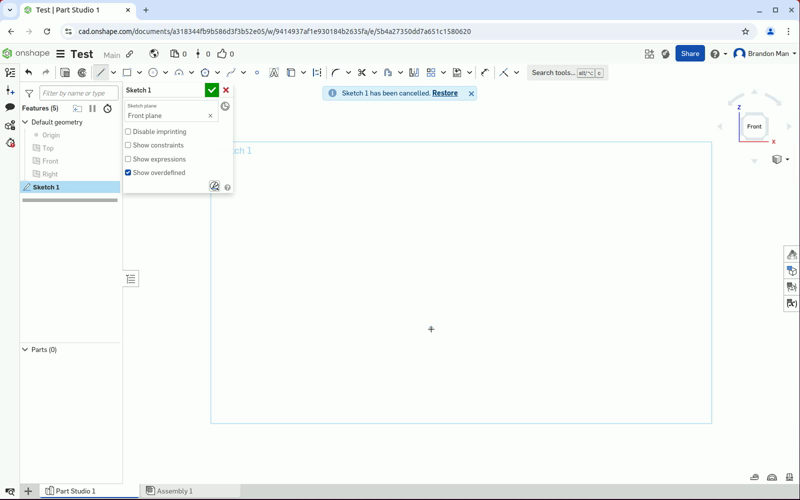
mouse_move(543, 328)
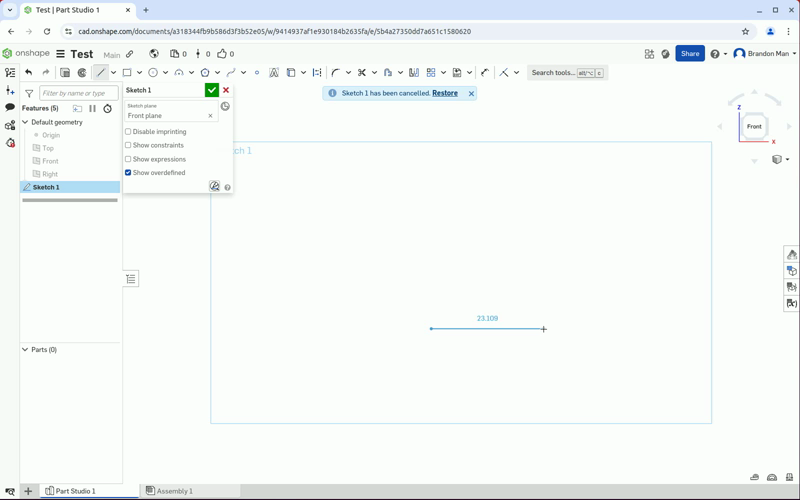
click(543, 328)
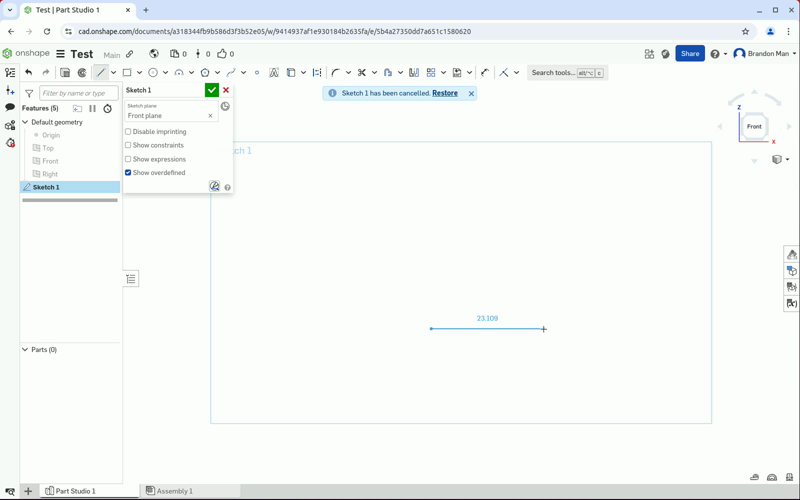
key_up(shift)
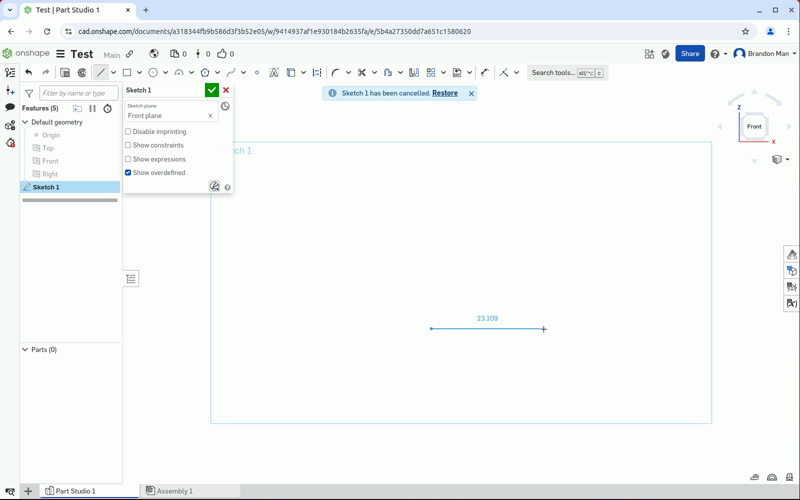
key_down(shift)
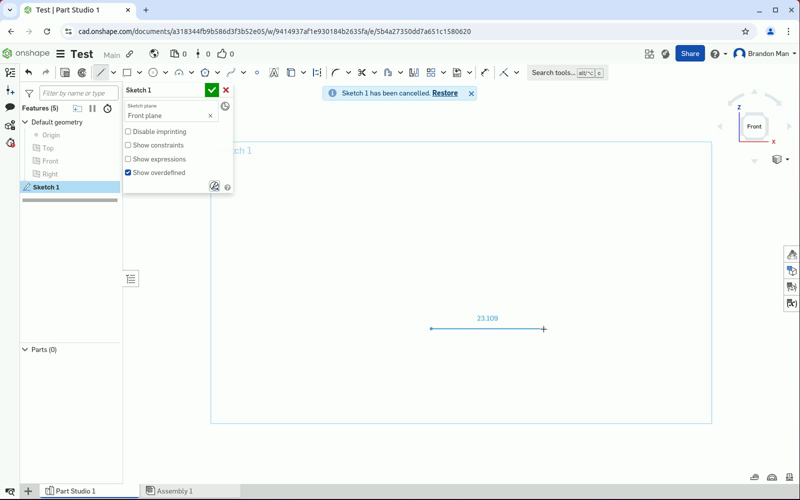
mouse_move(543, 216)
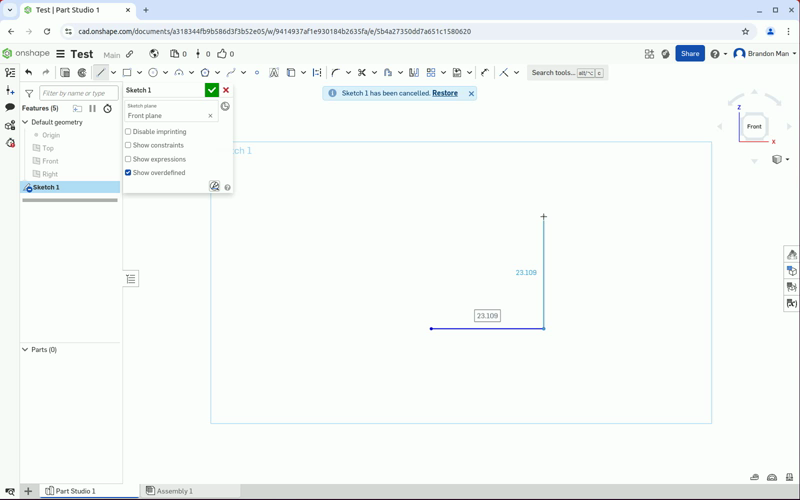
click(543, 216)
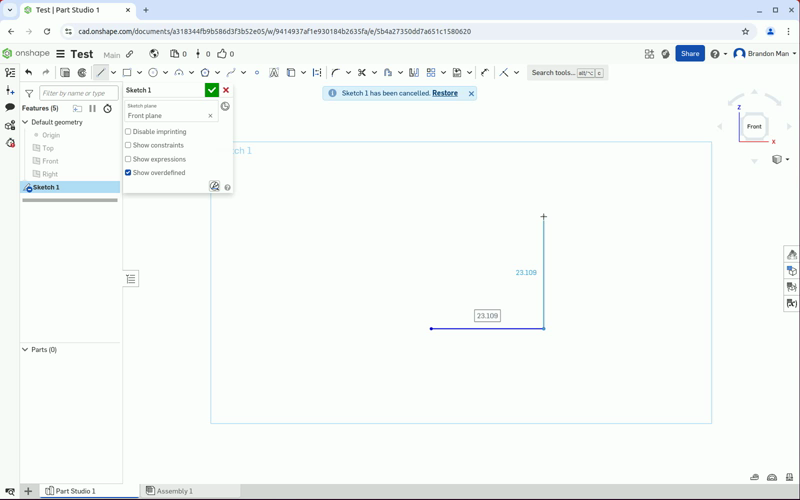
key_up(shift)
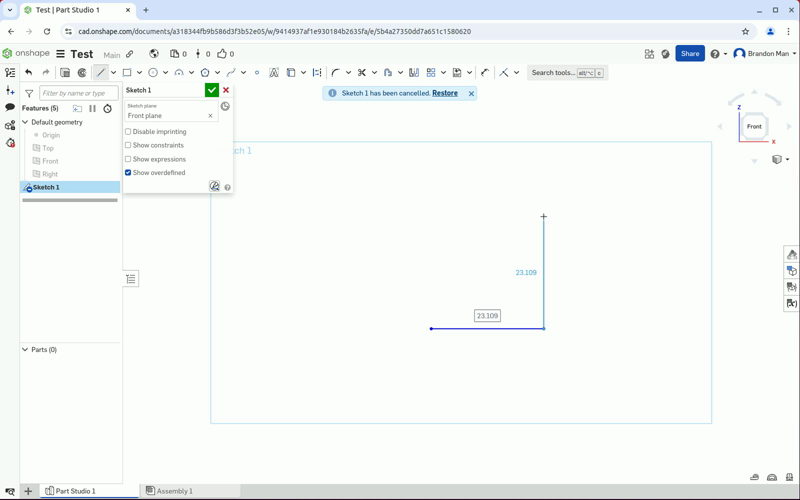
key_down(shift)
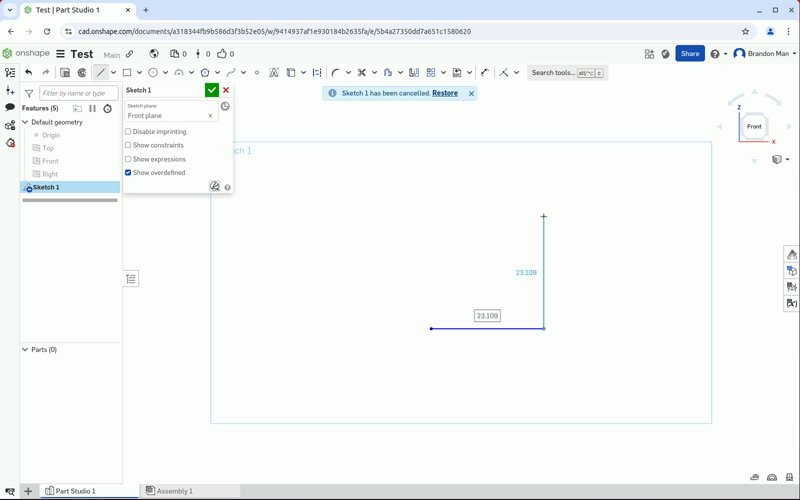
mouse_move(431, 216)
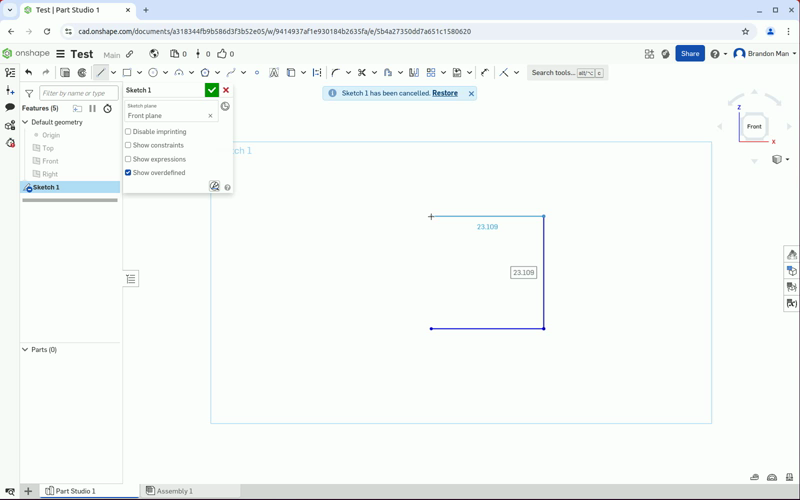
click(431, 216)
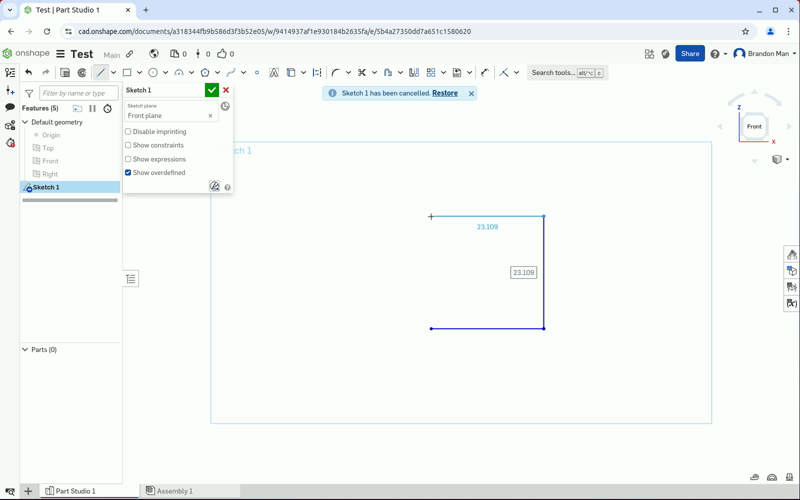
key_up(shift)
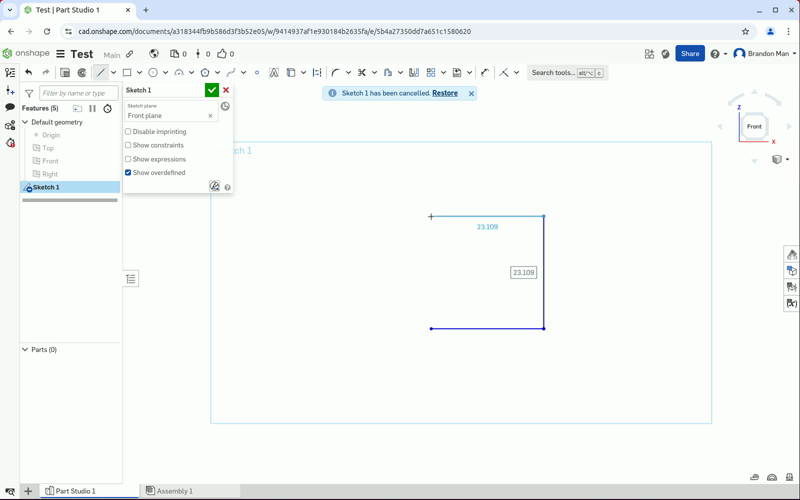
key_down(shift)
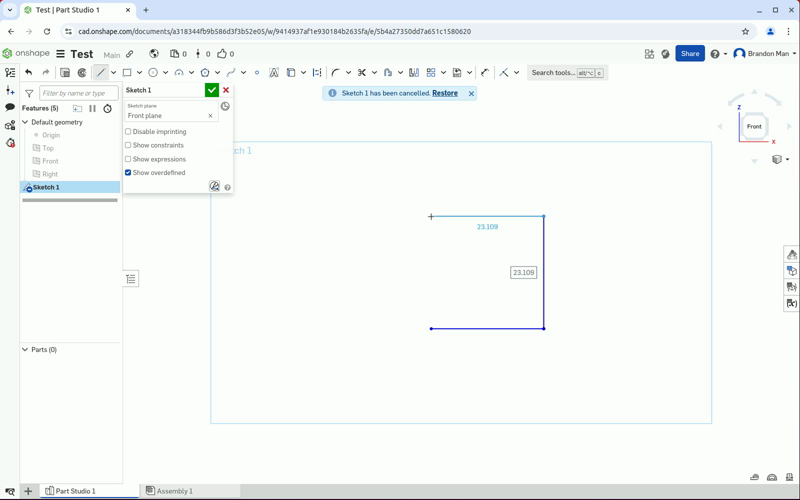
mouse_move(431, 328)
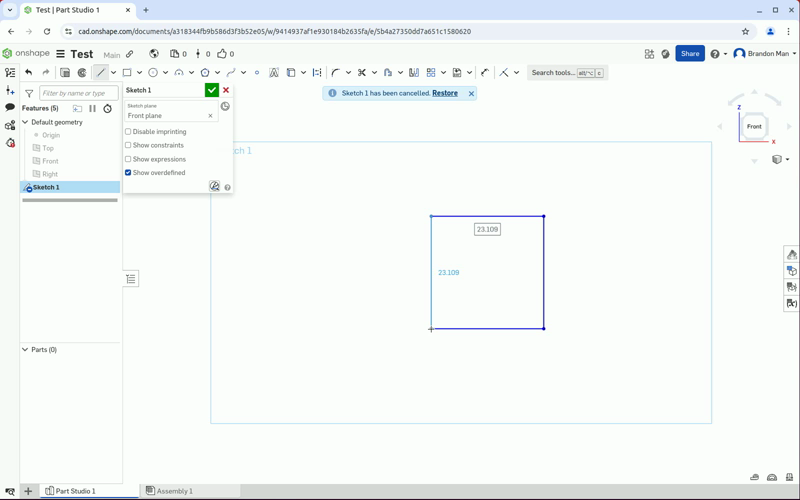
key_up(shift)
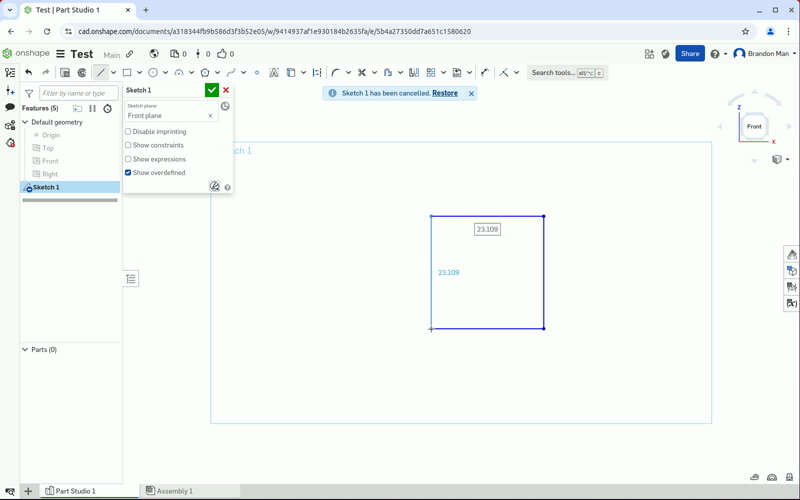
click(431, 328)
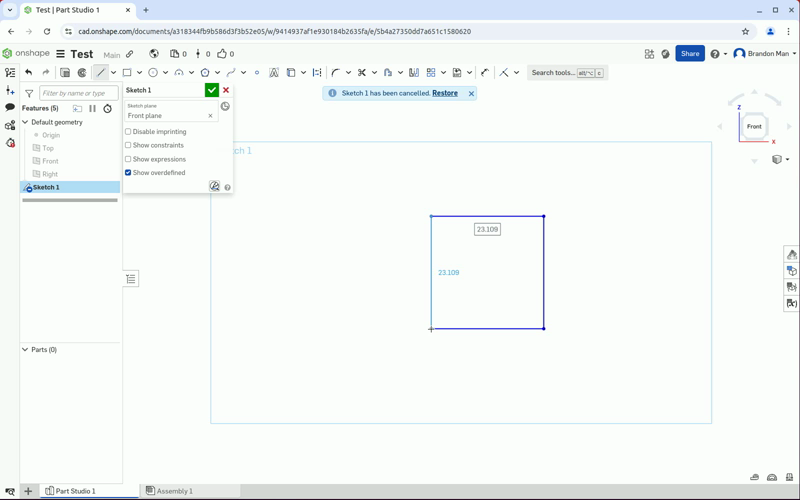
key(esc)
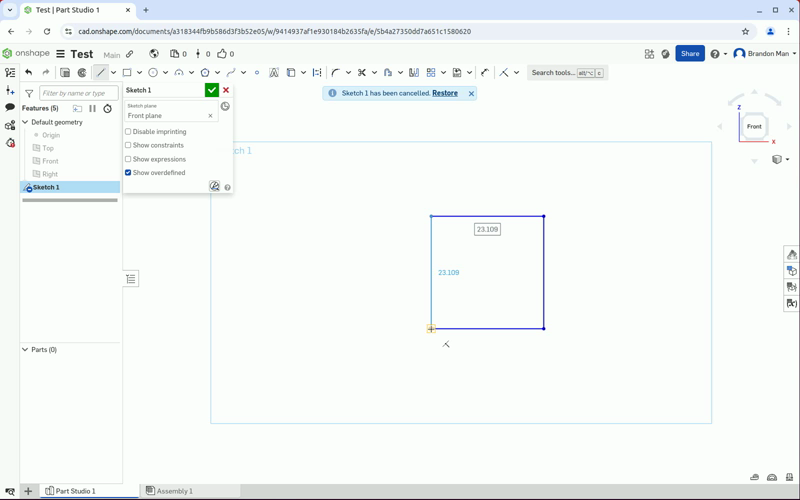
mouse_move(530, 268)
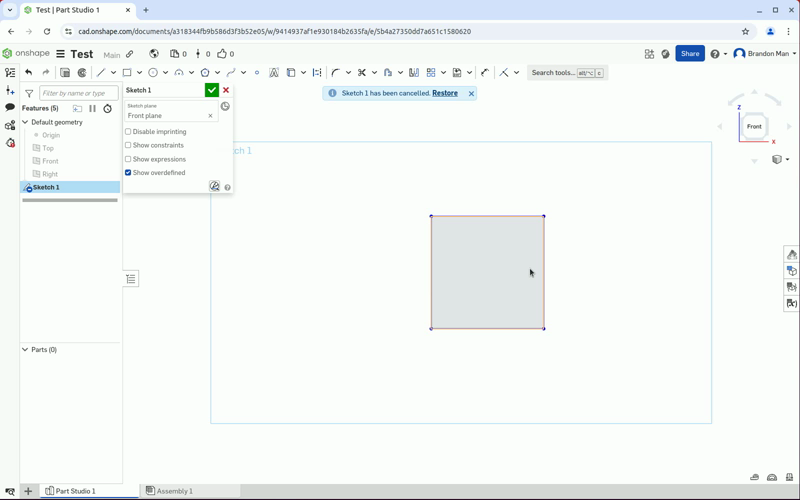
click(530, 268)
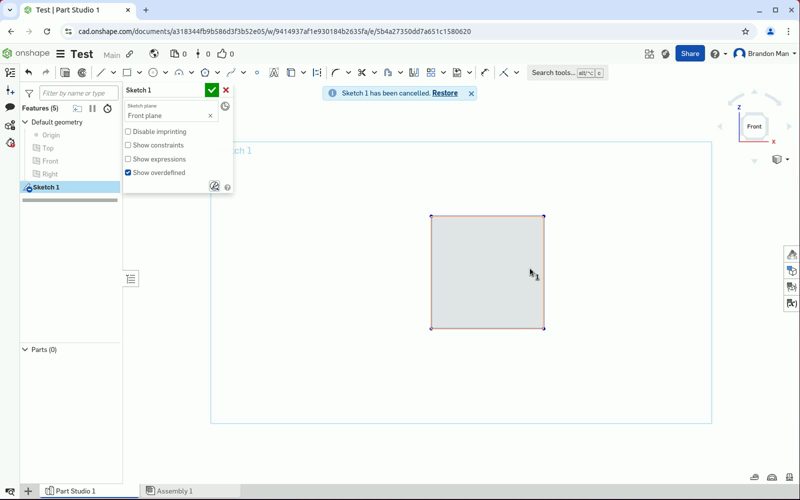
mouse_move(73, 352)
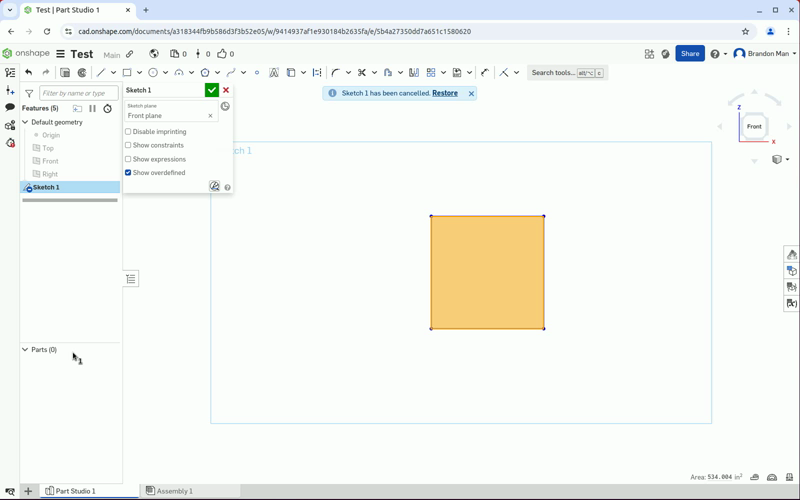
key(shift+y)
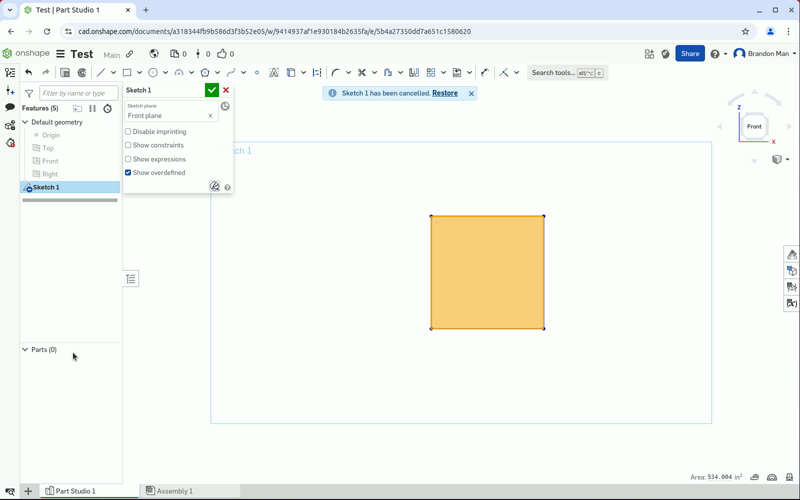
key(shift+e)
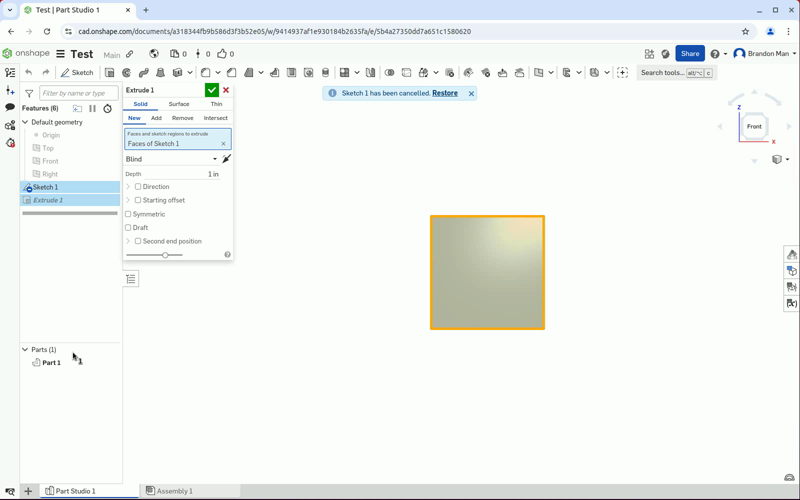
mouse_move(143, 106)
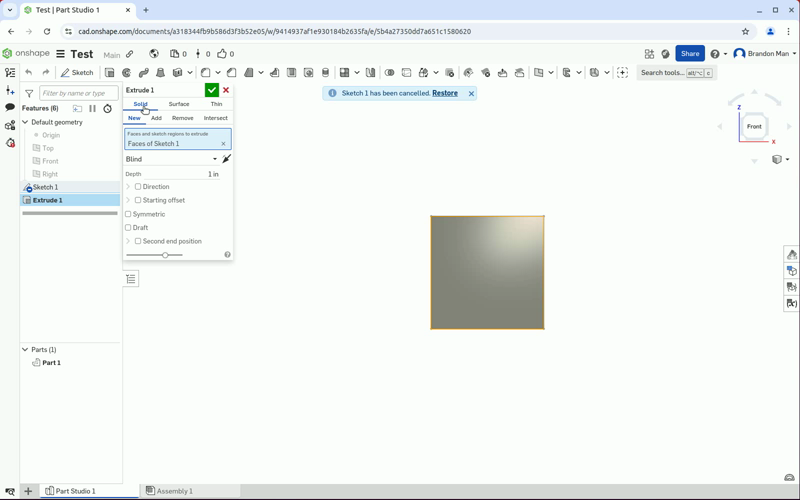
click(143, 106)
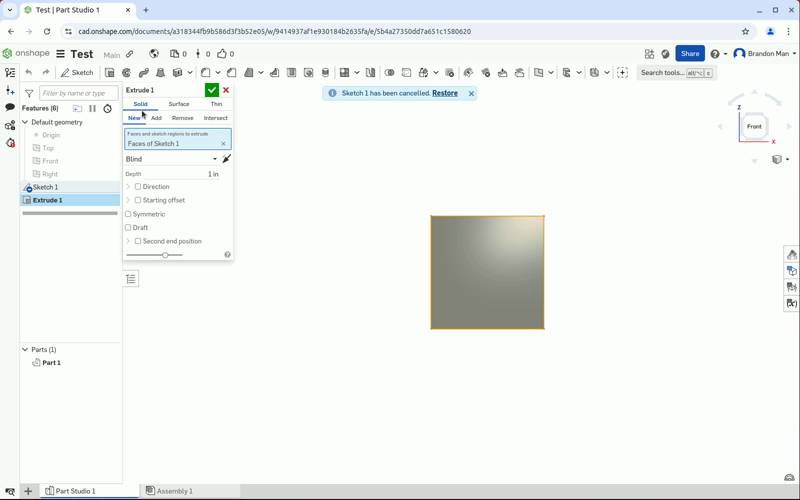
mouse_move(137, 120)
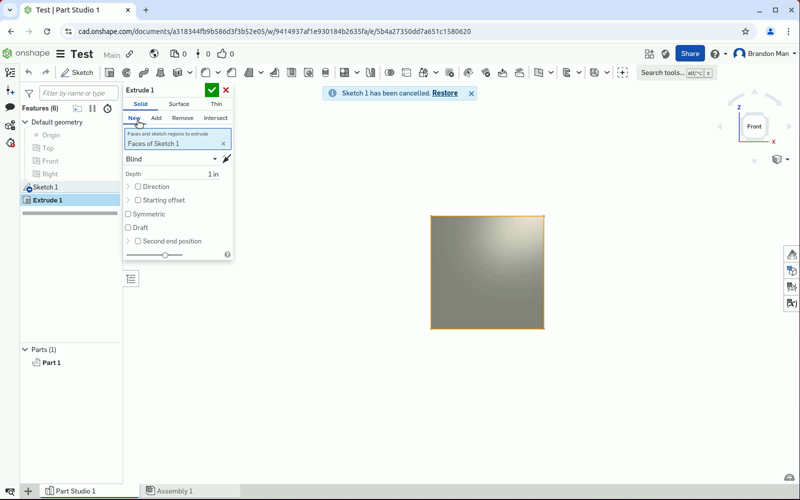
click(137, 120)
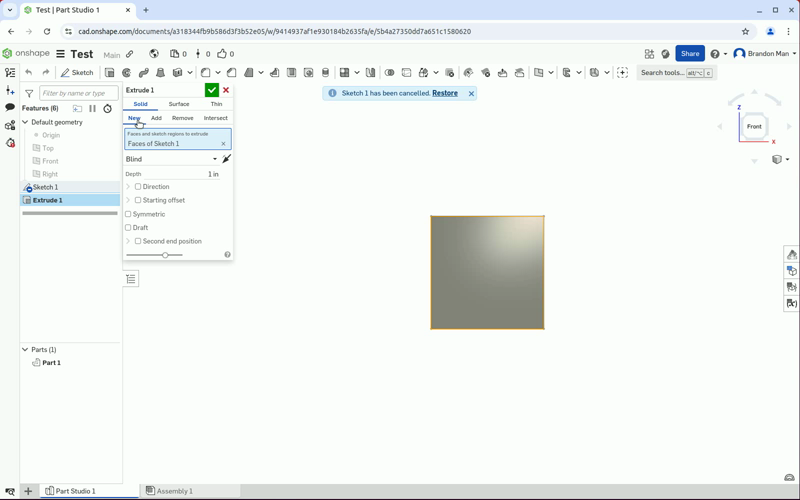
key(tab, 4)
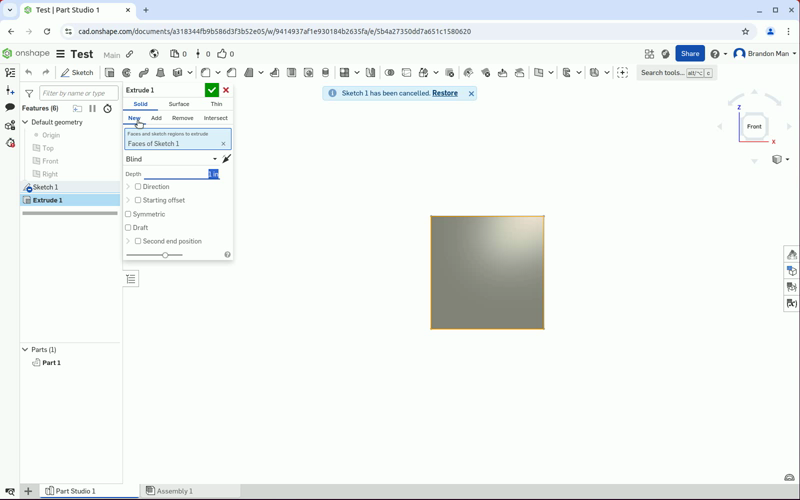
text(23.108)
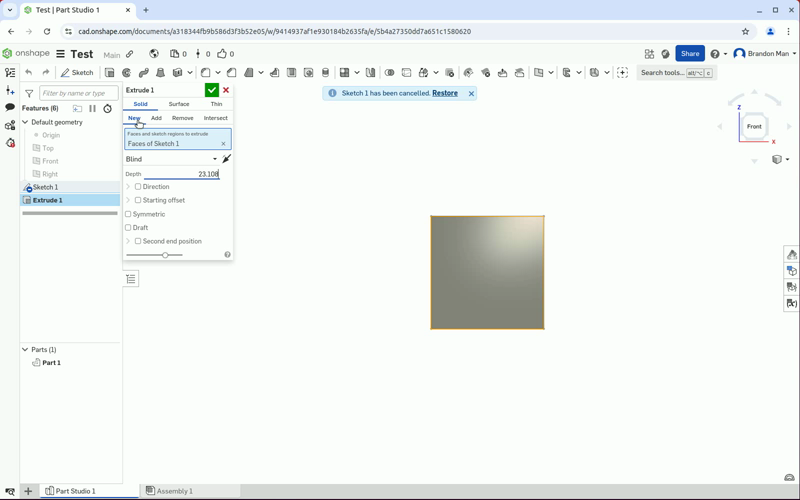
key(enter)
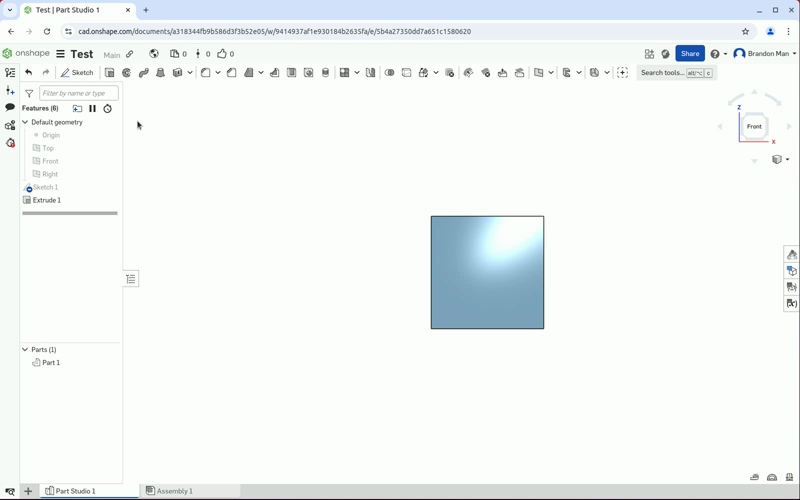
key(shift+h)
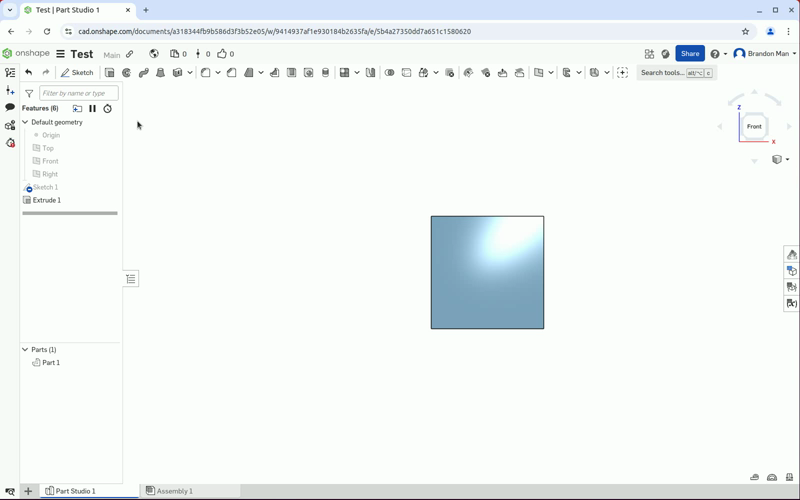
key(shift+h)
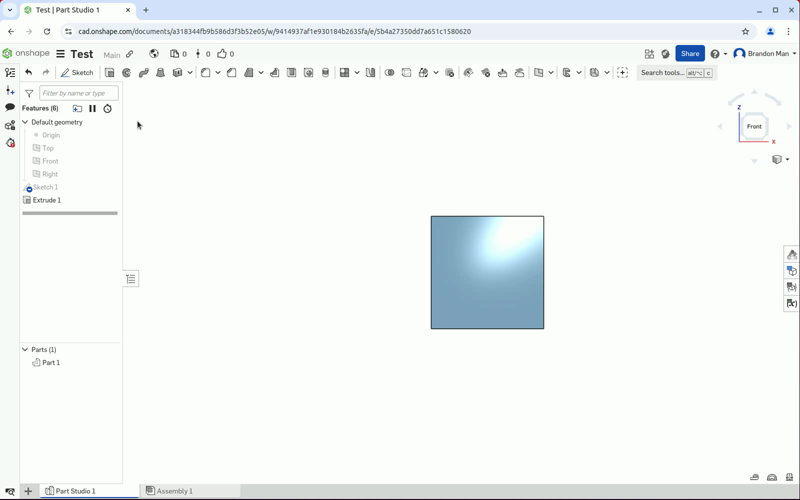
mouse_move(73, 189)
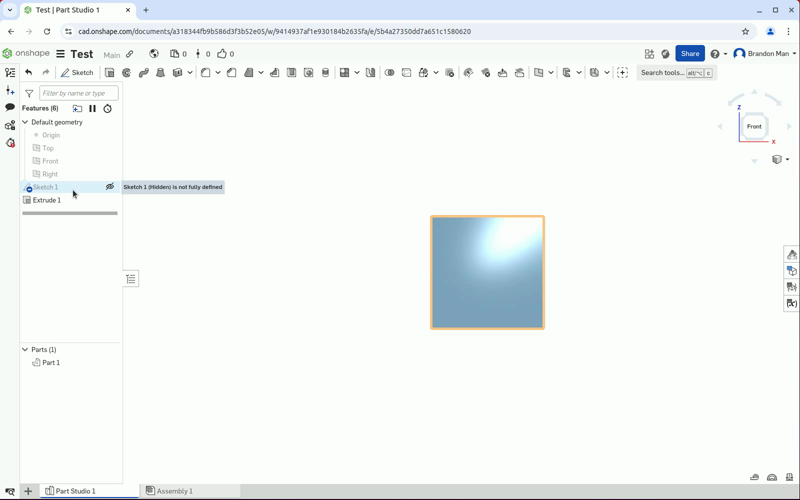
click(73, 189)
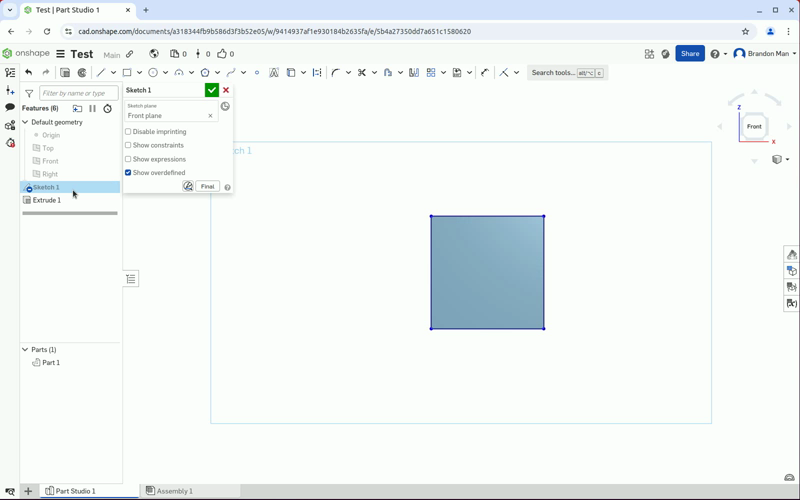
mouse_move(229, 92)
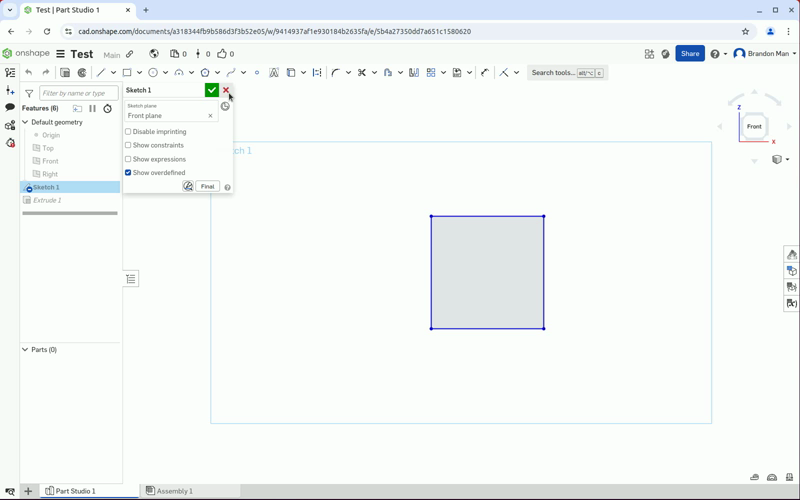
click(229, 92)
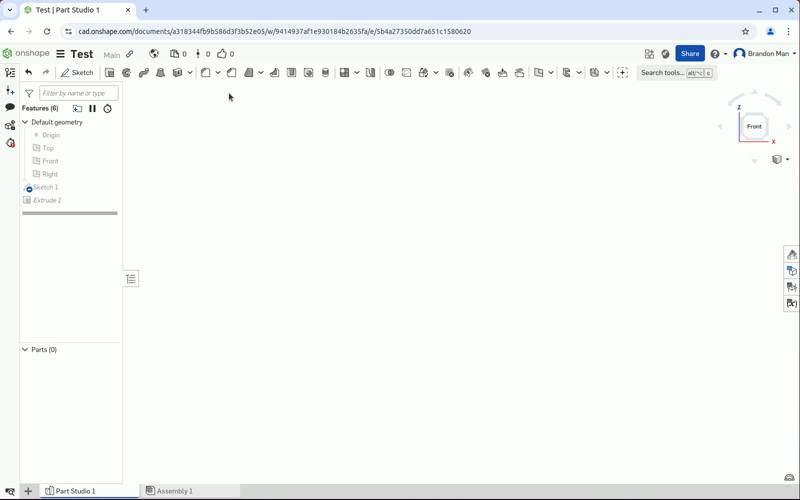
mouse_move(541, 75)
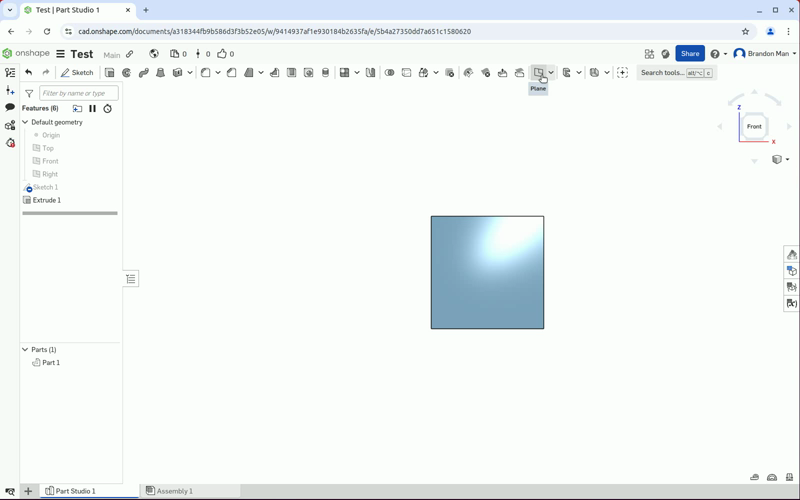
click(541, 75)
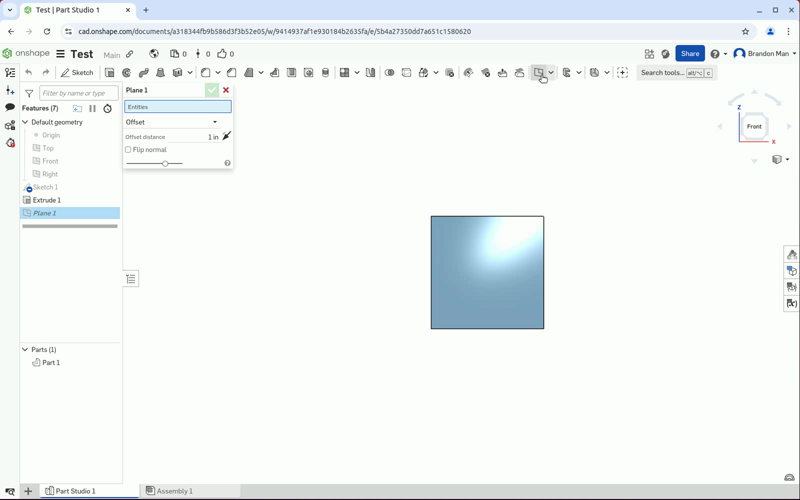
mouse_move(73, 163)
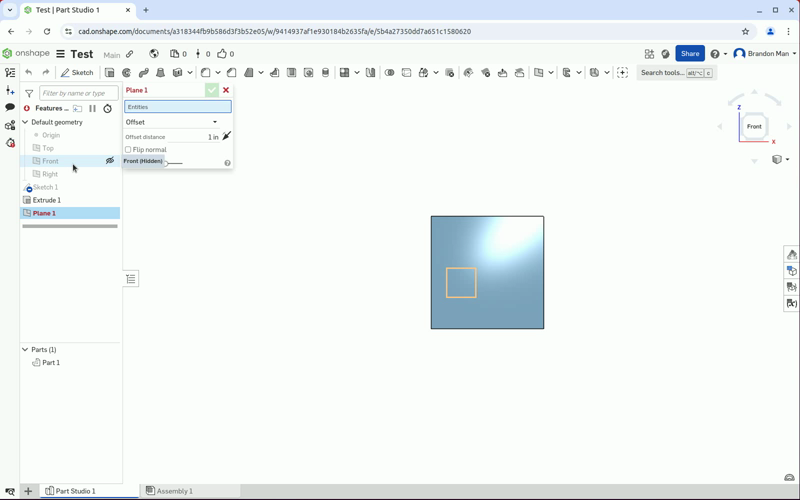
click(73, 163)
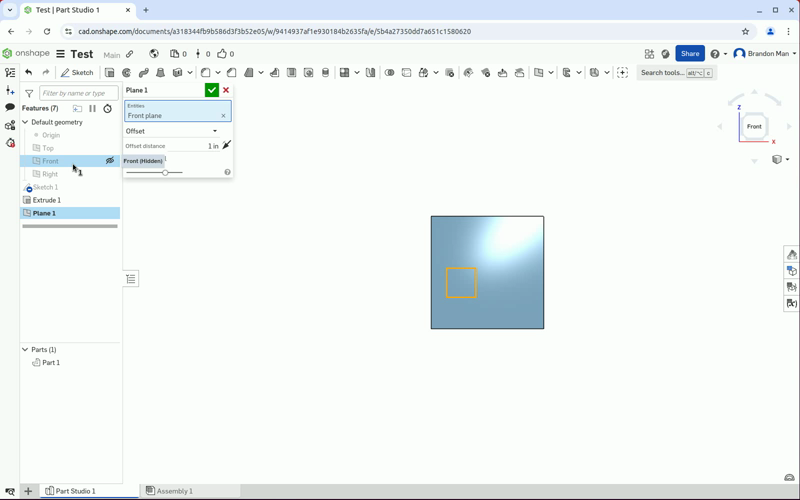
key(tab, 2)
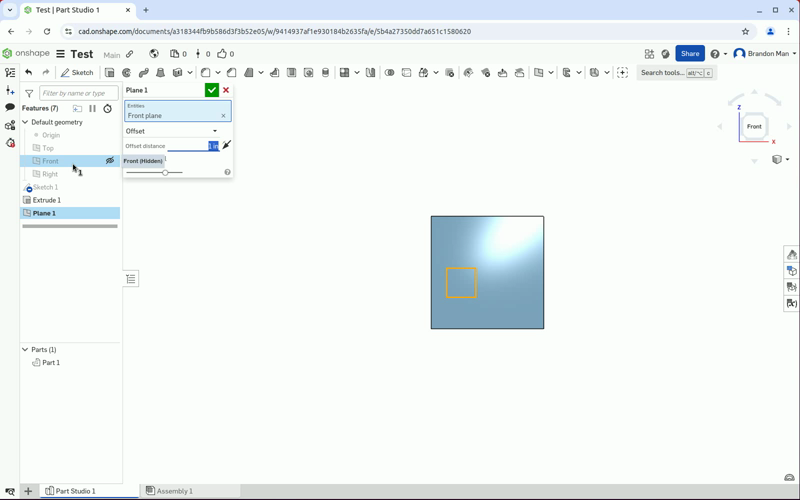
text(23.108)
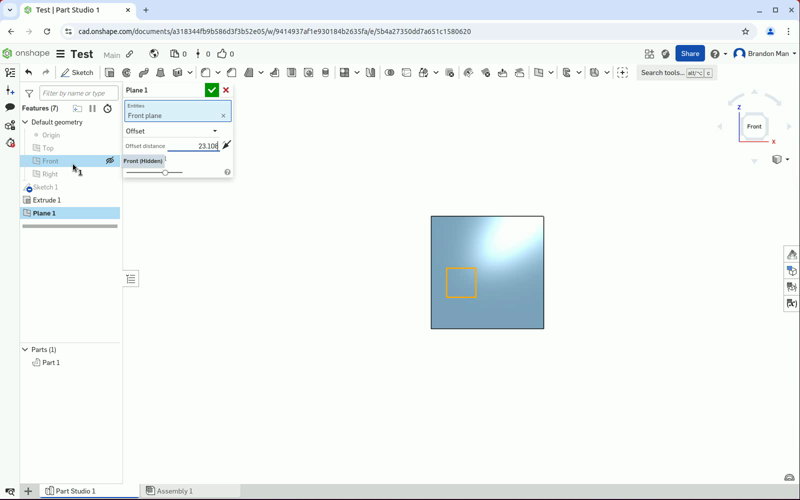
key(enter, 2)
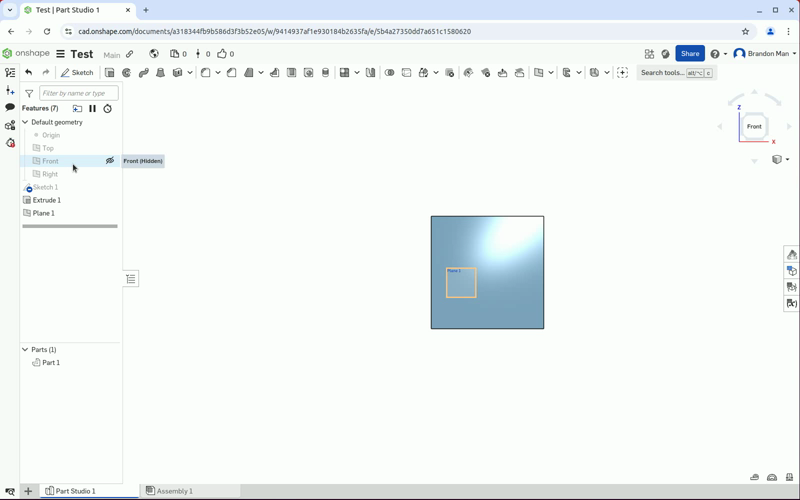
key(shift+s)
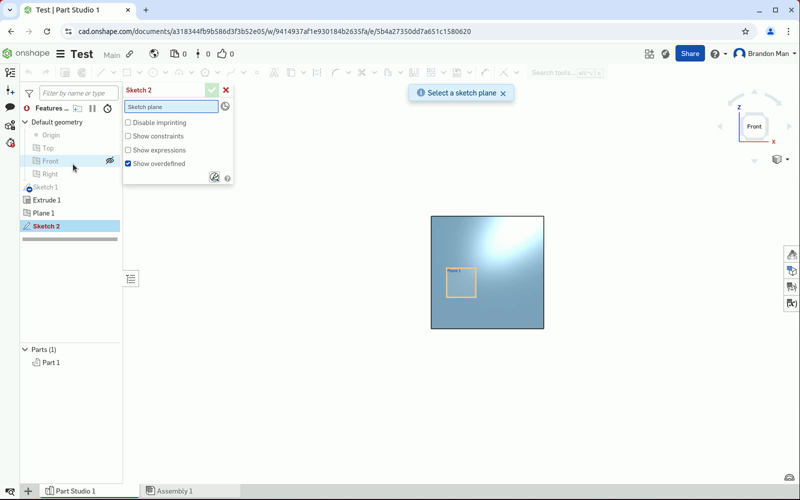
mouse_move(73, 215)
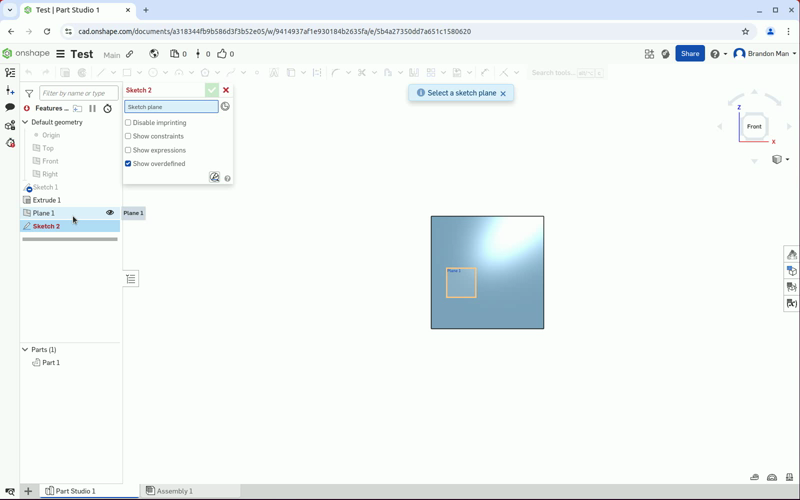
click(73, 215)
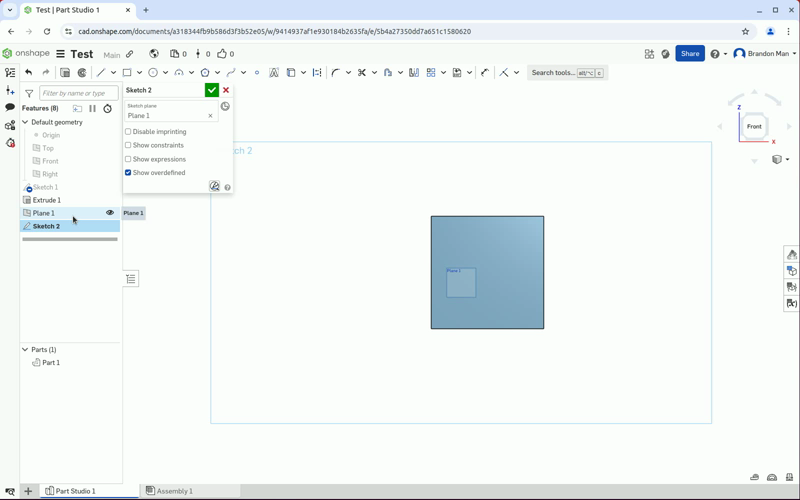
mouse_move(73, 352)
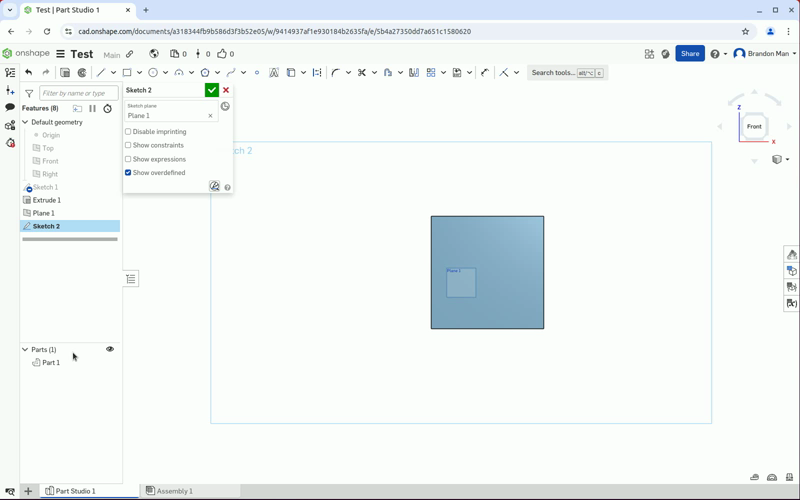
key(y)
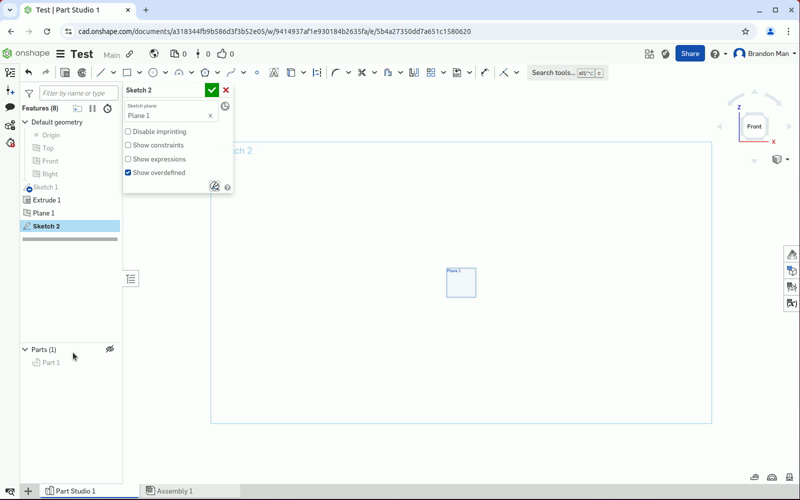
key(l)
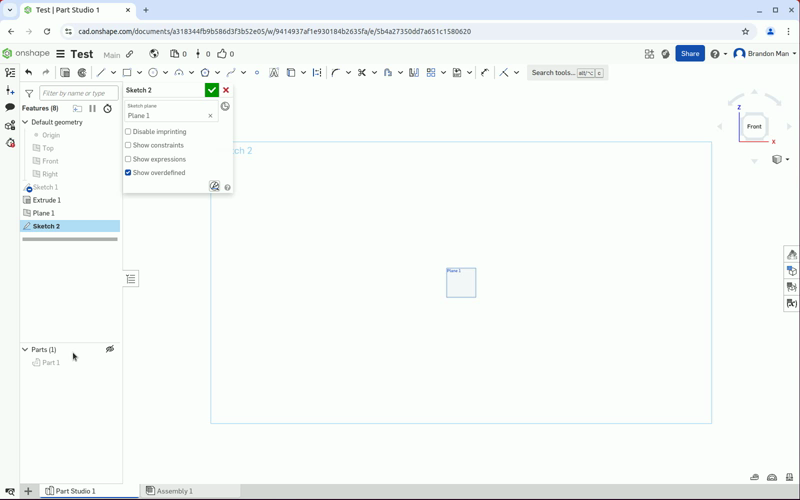
key_down(shift)
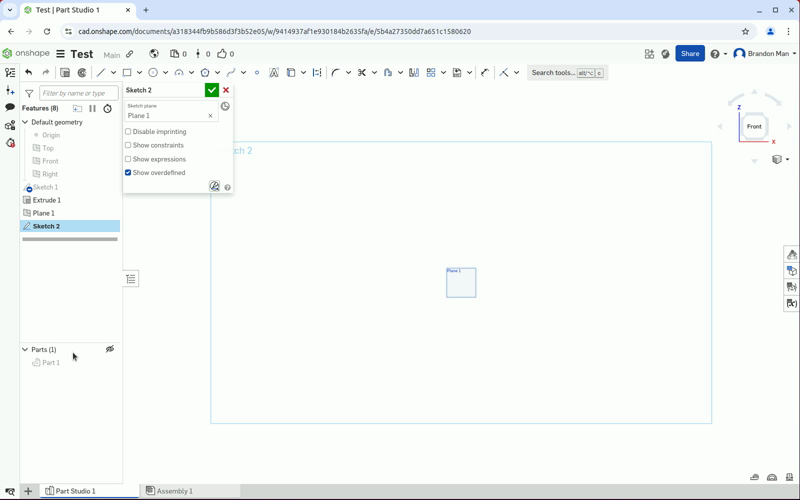
mouse_move(431, 272)
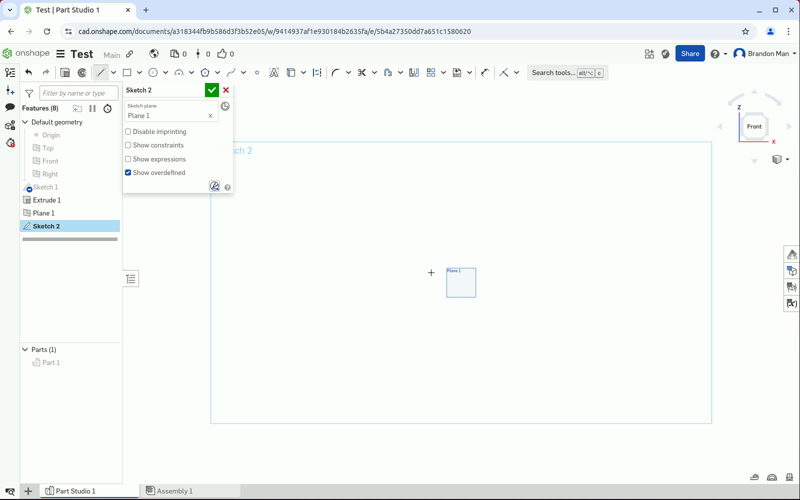
click(431, 272)
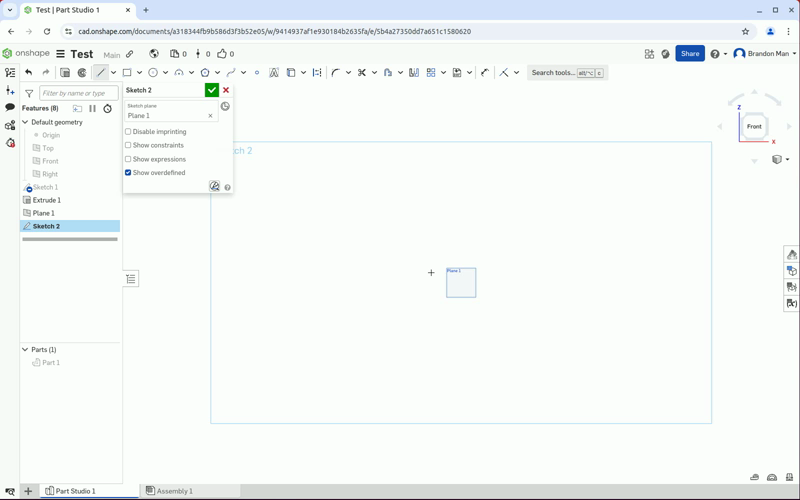
key_up(shift)
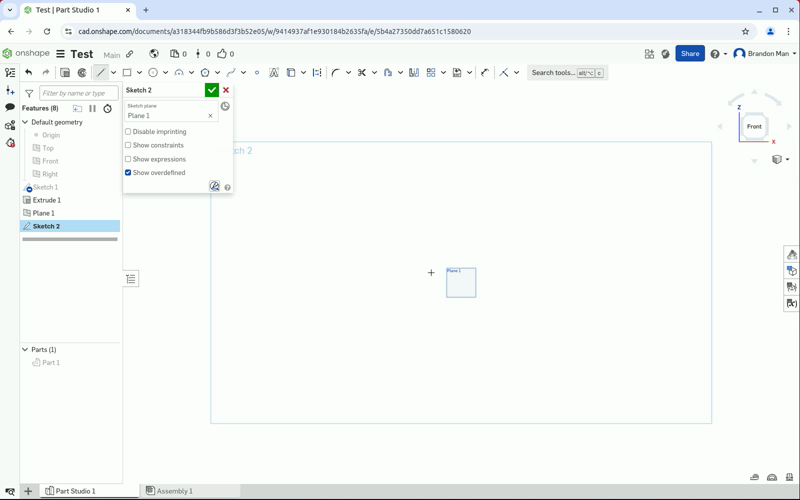
key_down(shift)
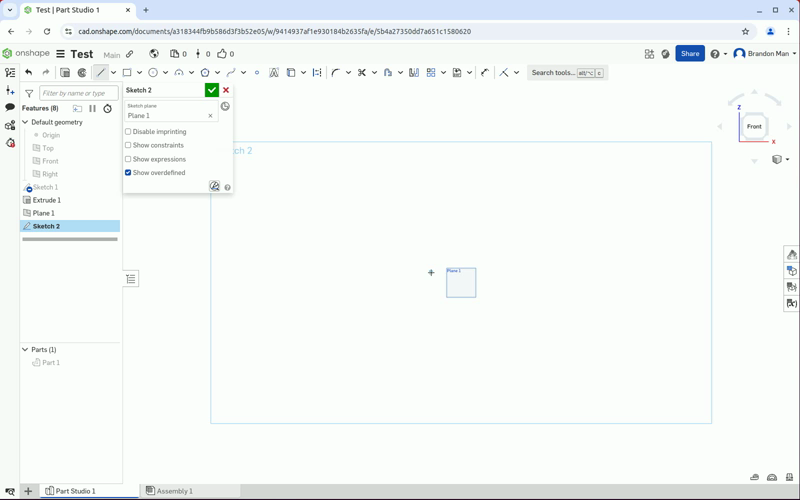
mouse_move(461, 272)
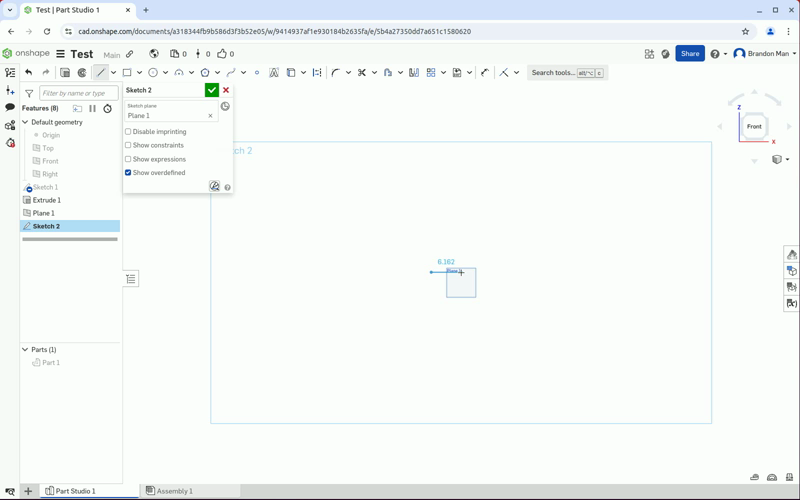
mouse_move(488, 272)
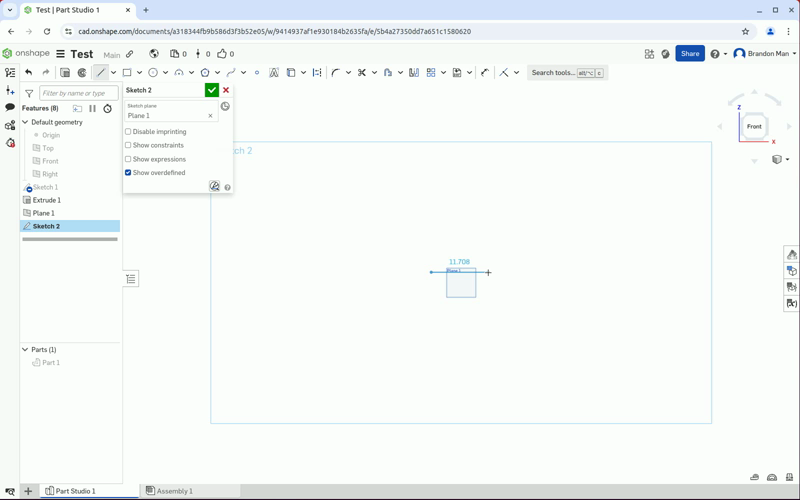
click(488, 272)
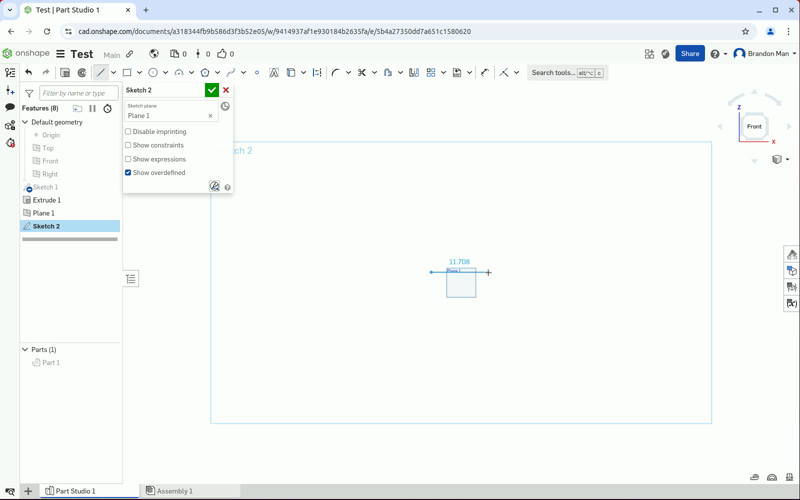
key_up(shift)
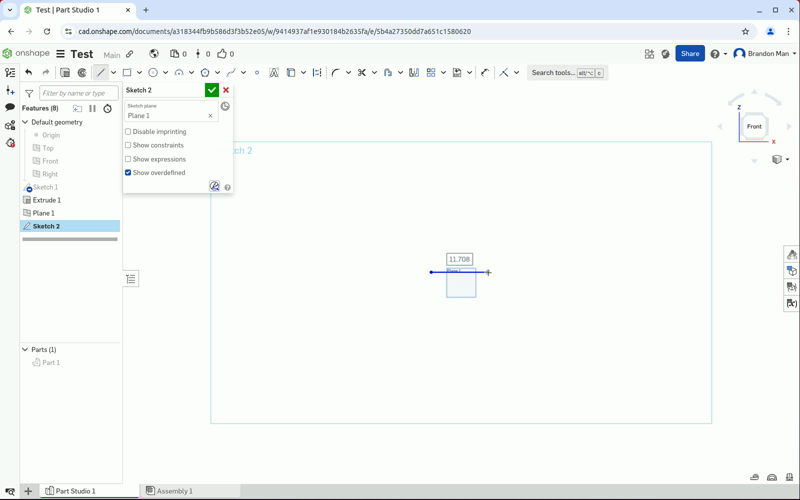
key_down(shift)
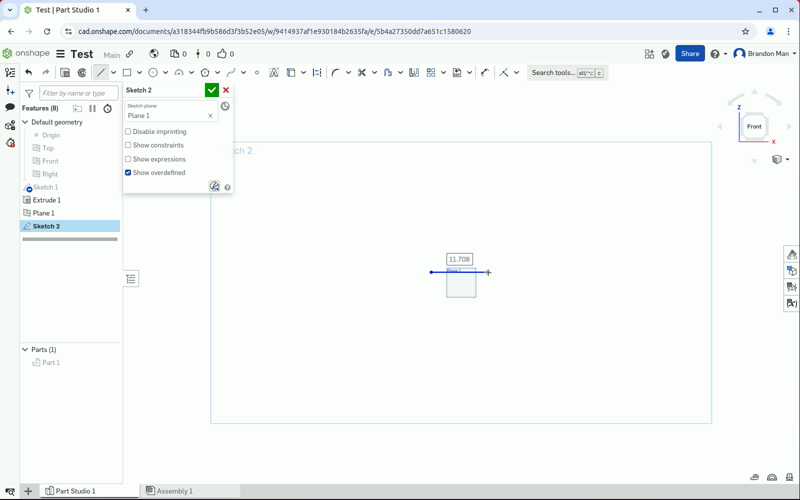
mouse_move(518, 272)
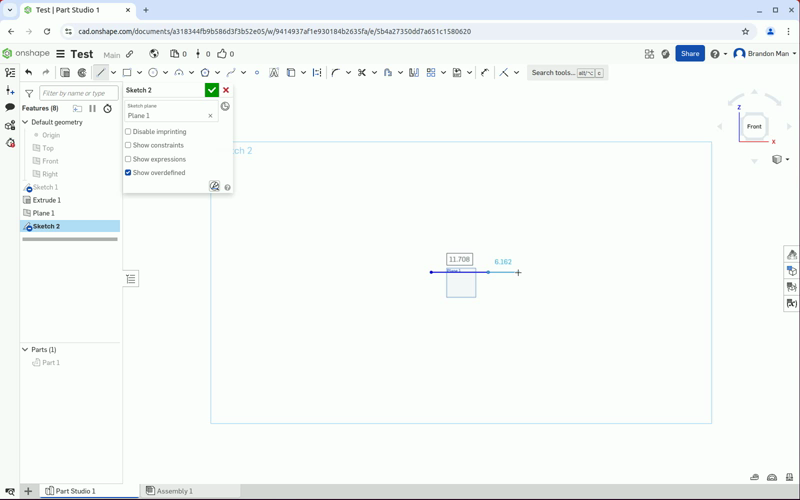
mouse_move(488, 215)
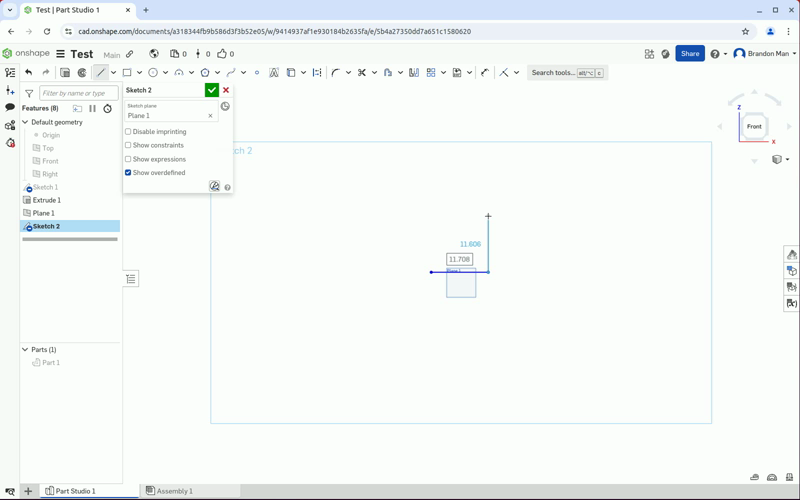
click(488, 215)
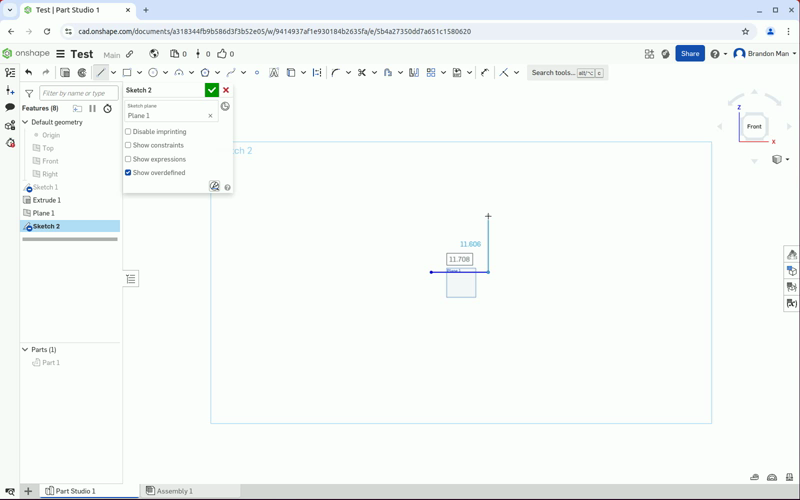
key_up(shift)
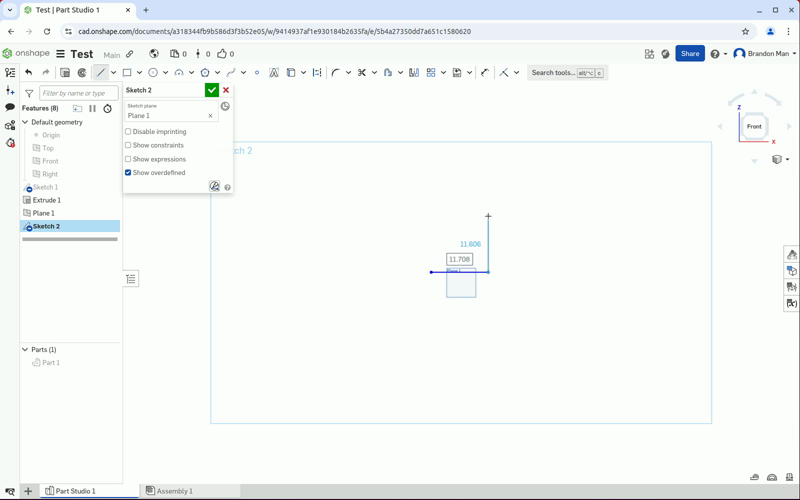
key_down(shift)
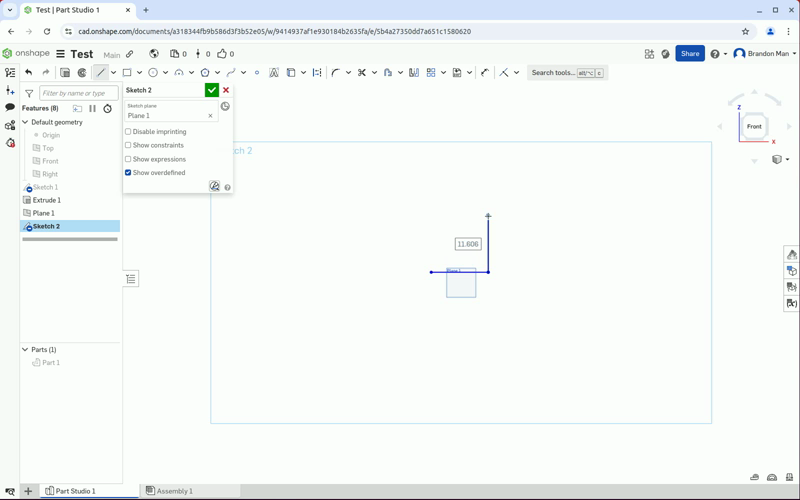
mouse_move(518, 215)
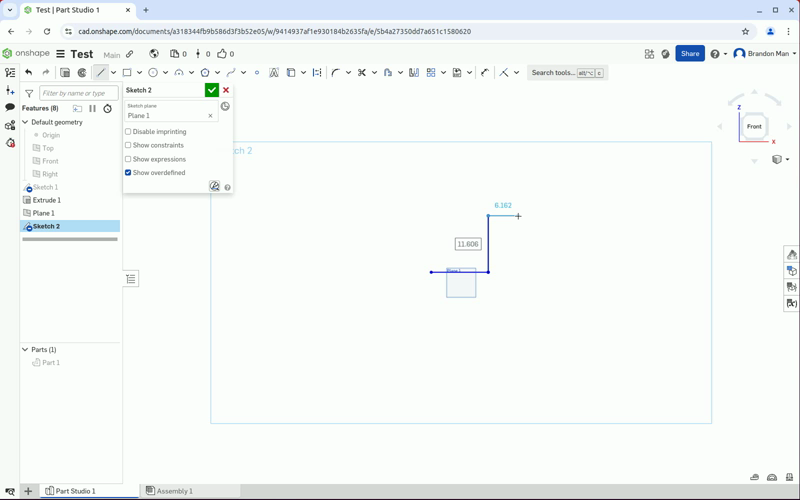
mouse_move(431, 215)
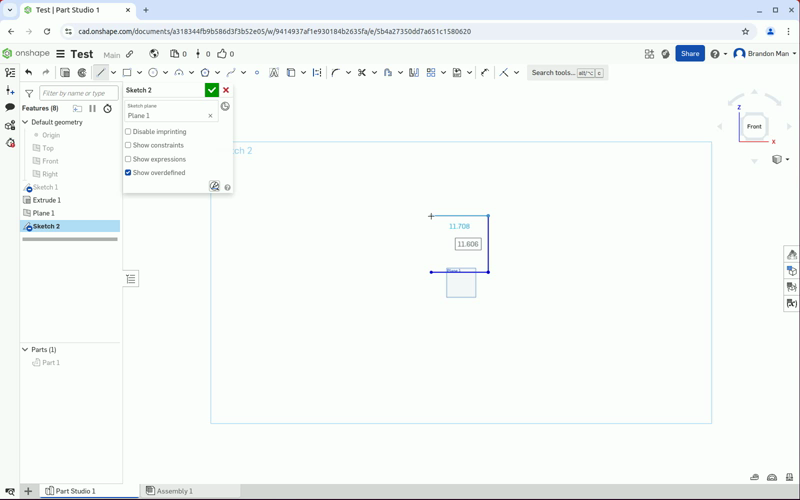
click(431, 215)
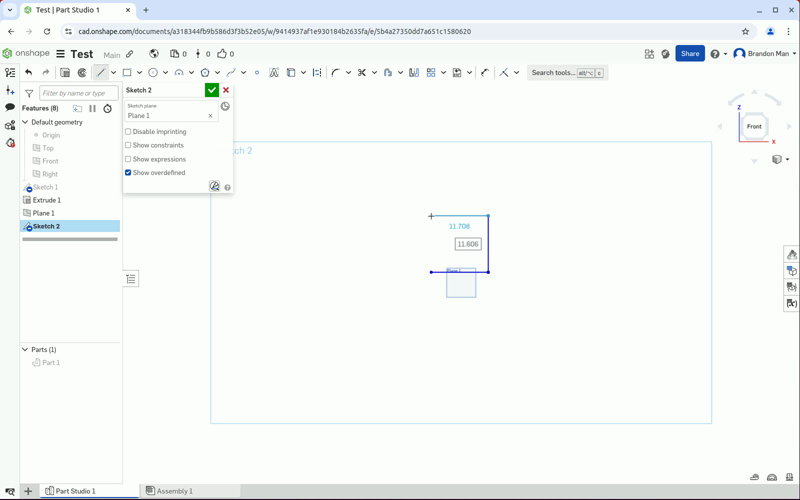
key_up(shift)
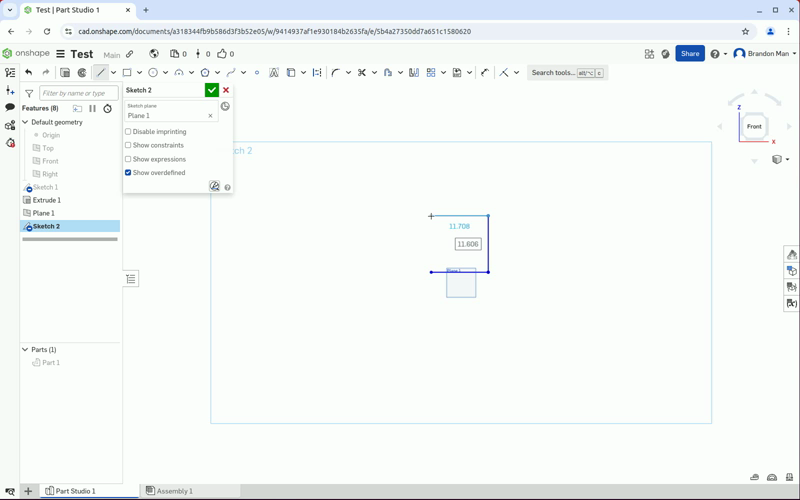
mouse_move(461, 215)
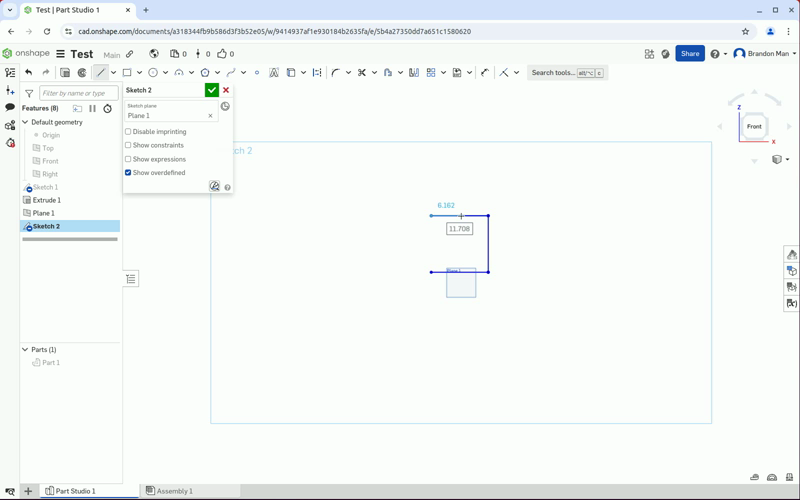
key_down(shift)
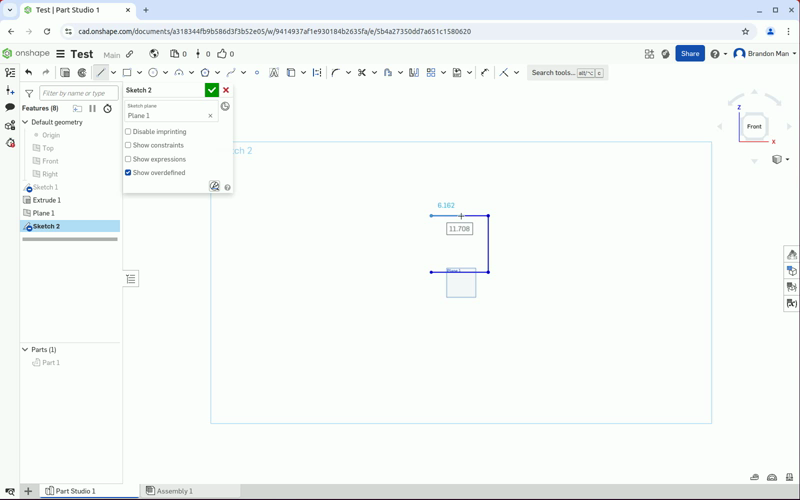
mouse_move(431, 272)
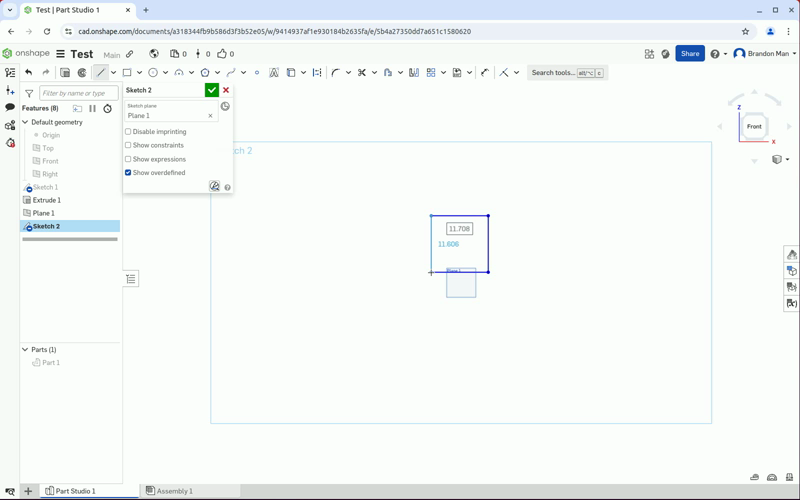
key_up(shift)
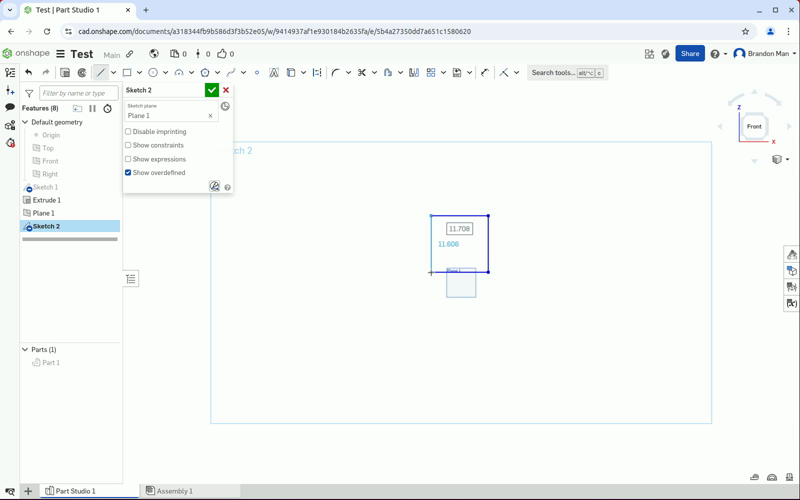
click(431, 272)
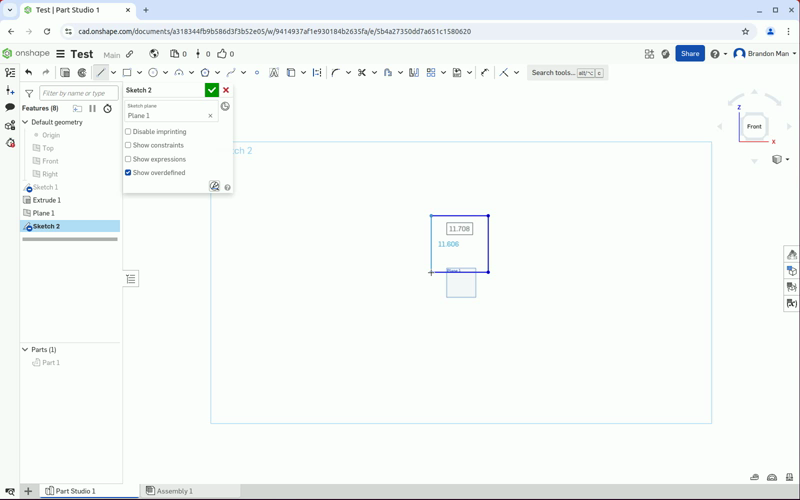
key(esc)
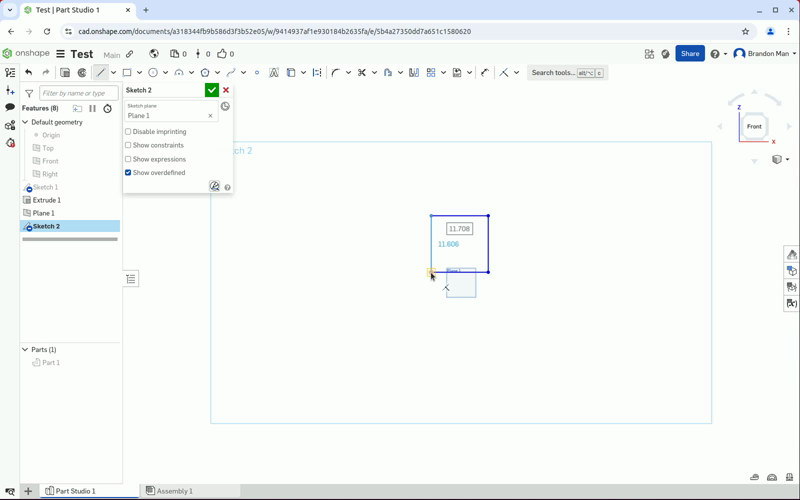
mouse_move(466, 256)
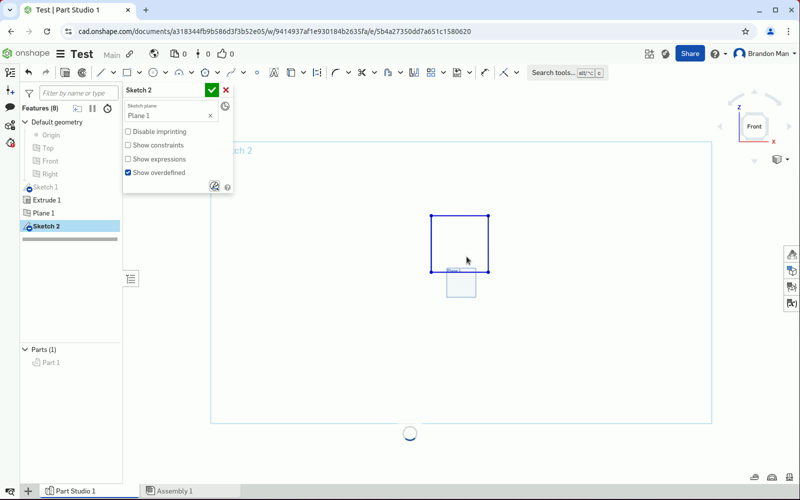
click(466, 256)
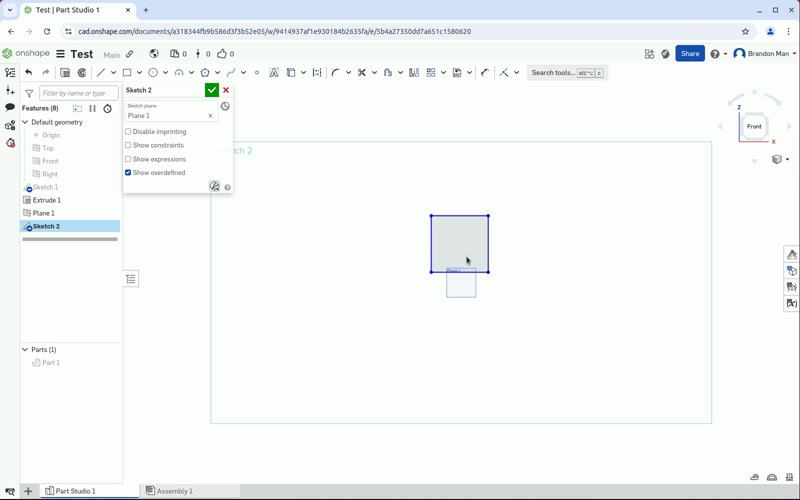
mouse_move(73, 352)
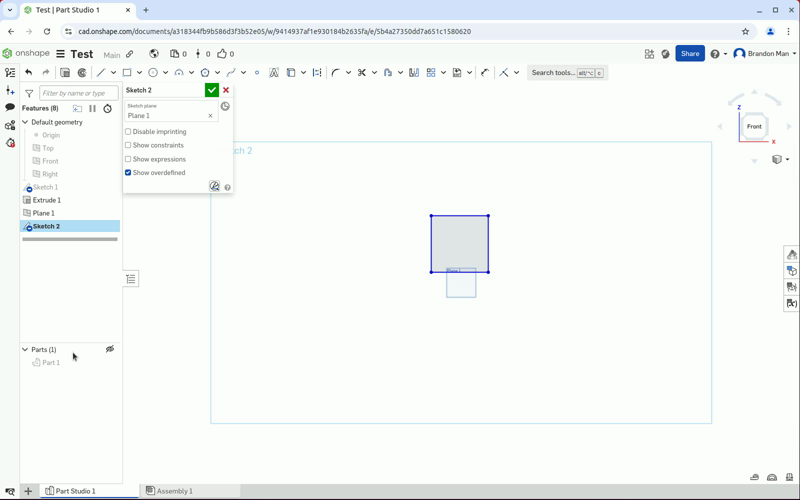
key(shift+y)
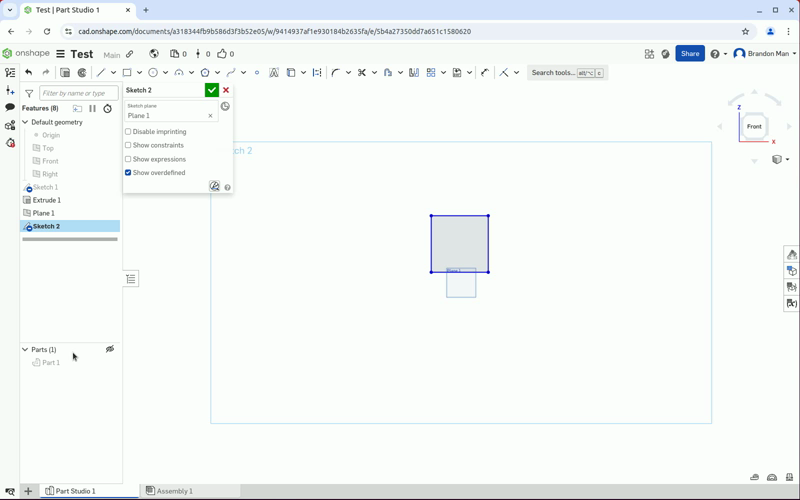
key(shift+e)
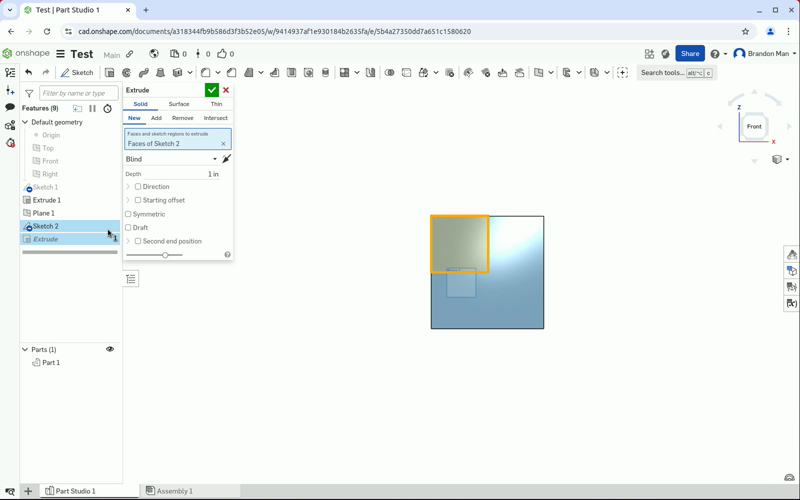
mouse_move(143, 106)
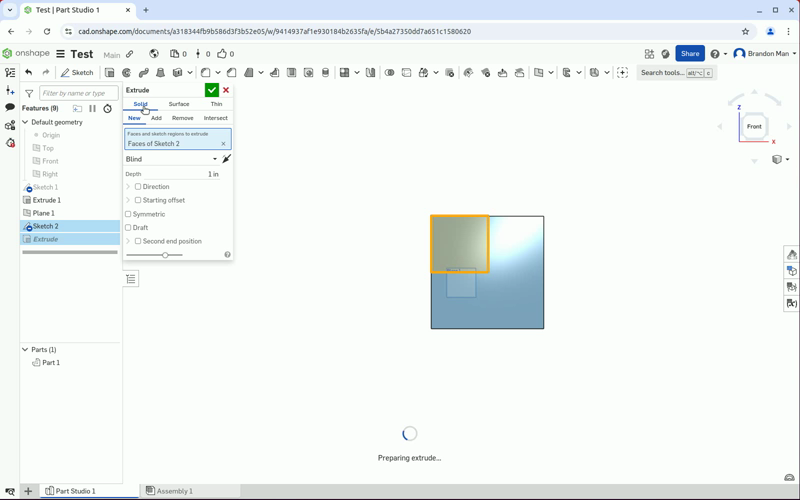
click(143, 106)
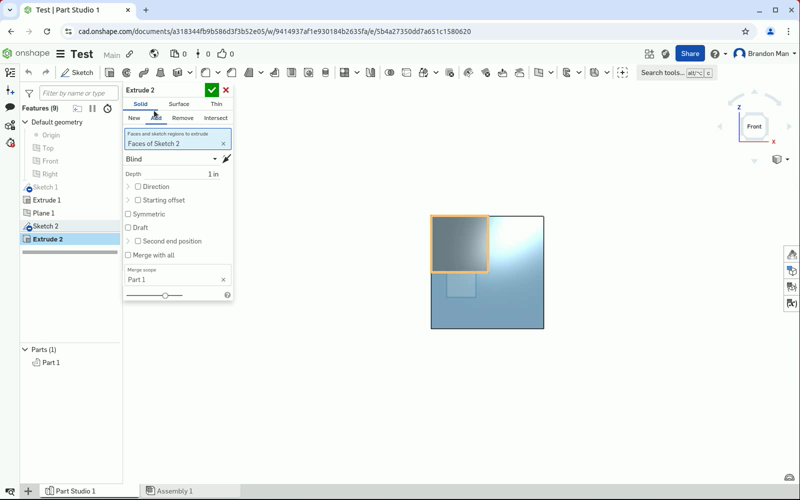
mouse_move(186, 120)
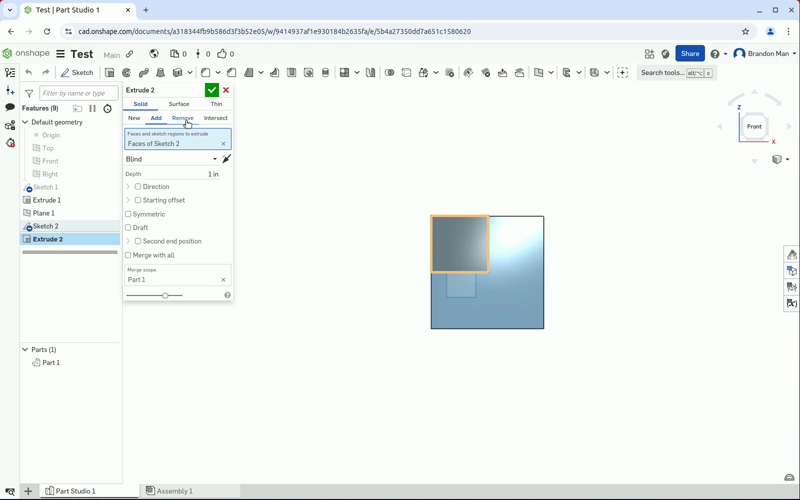
click(186, 120)
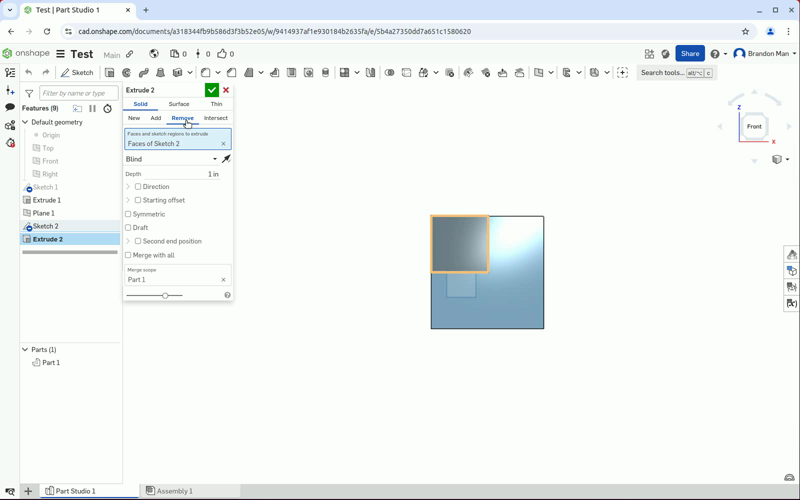
key(tab, 4)
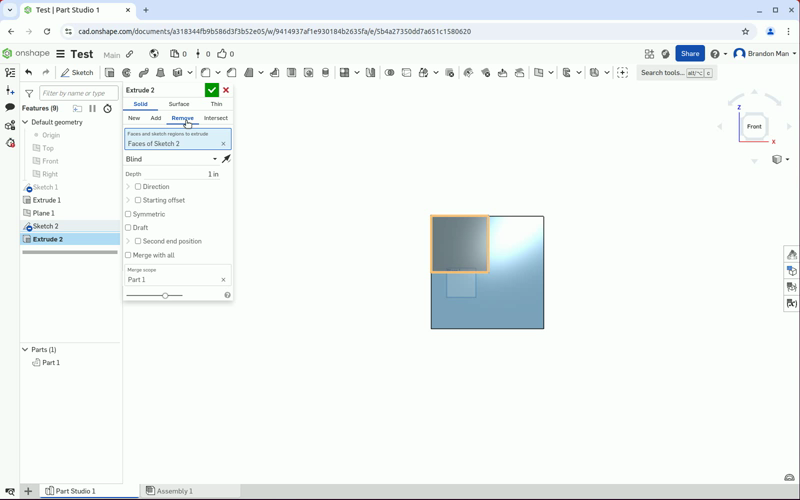
text(11.554)
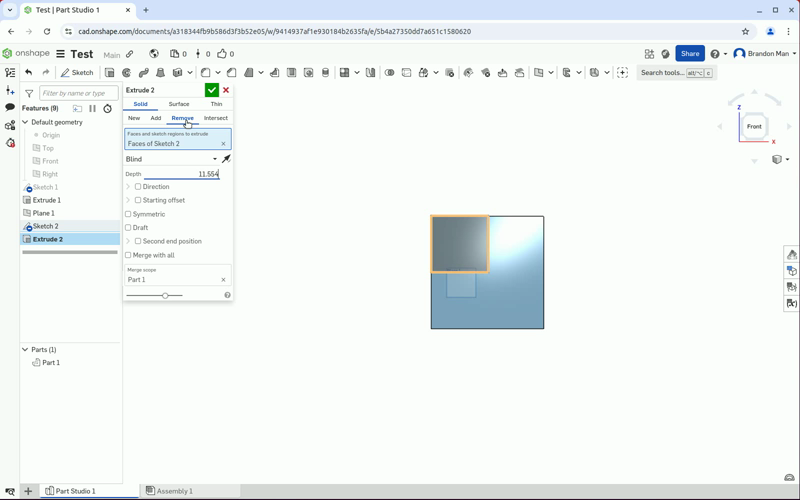
key(tab, 6)
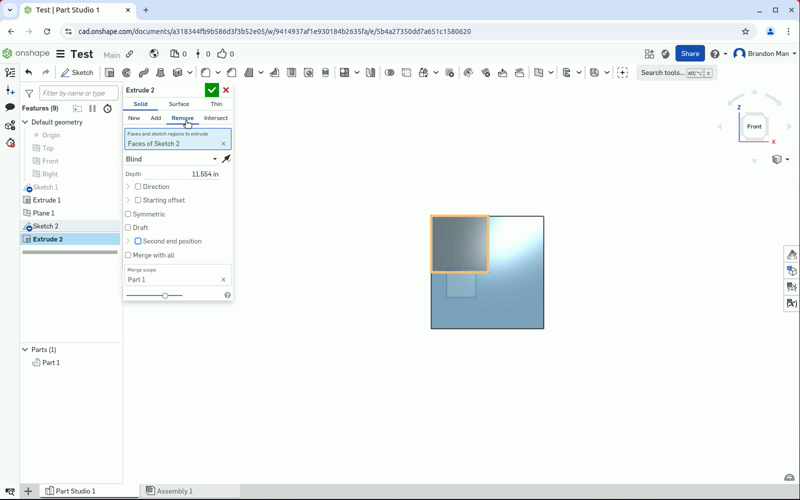
key(space)
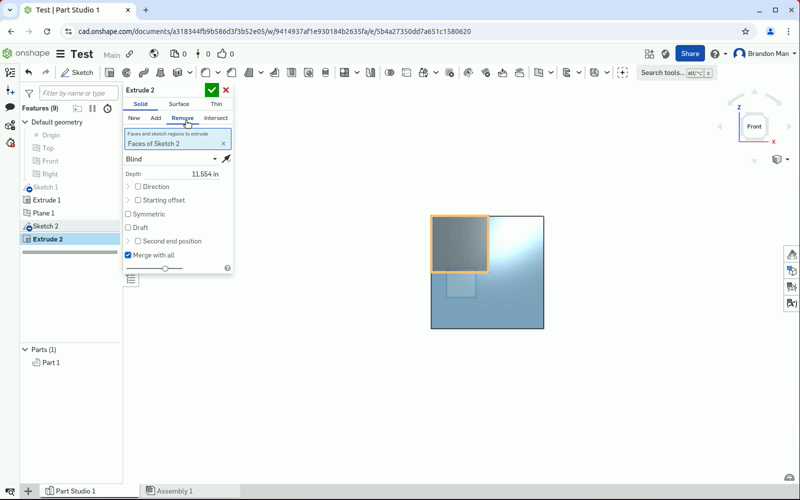
key(enter)
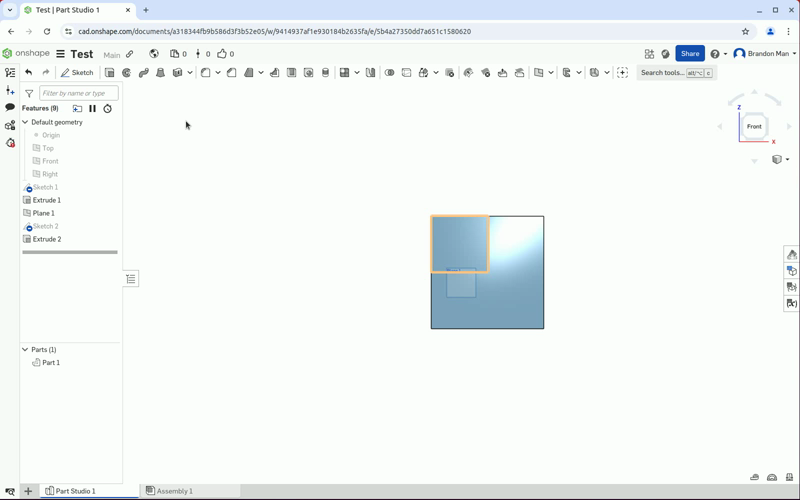
key(shift+h)
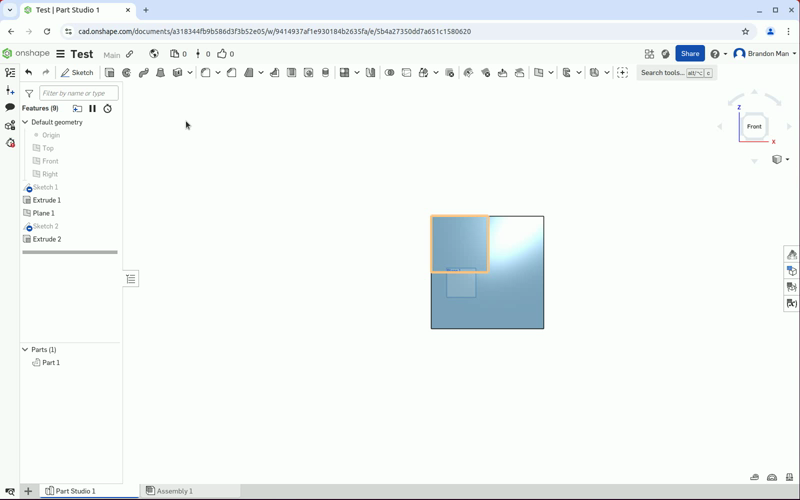
key(shift+h)
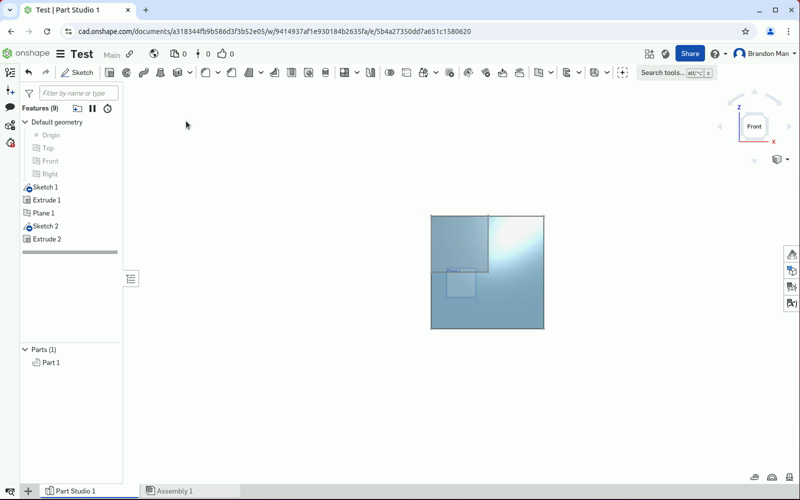
key(shift+7)
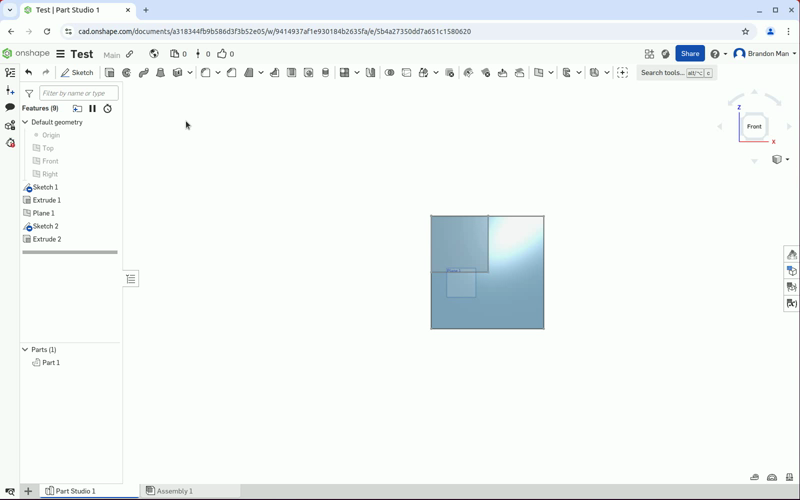
key(left, 2)
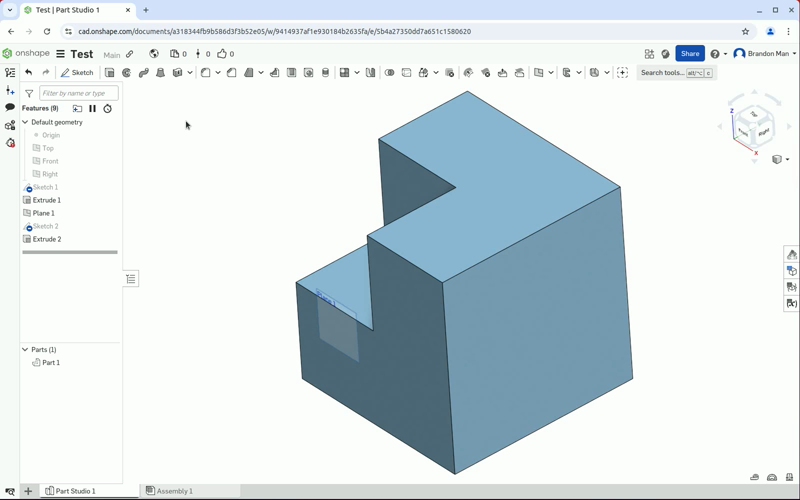
key(down, 2)
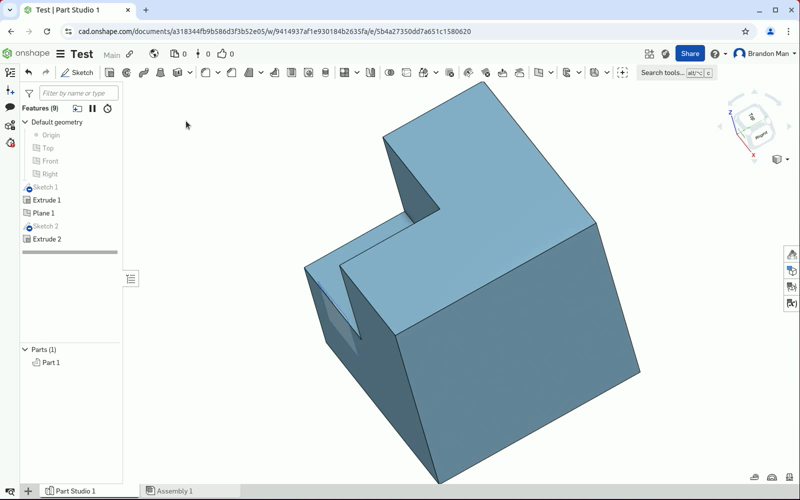
key(up, 2)
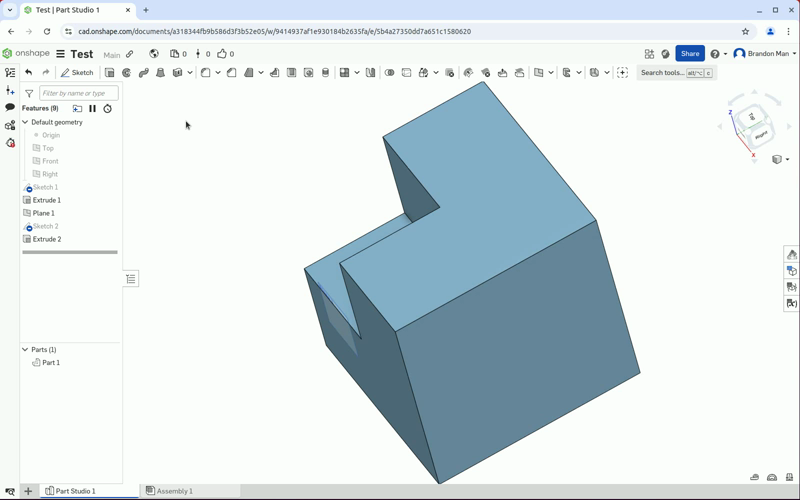
key(right, 2)
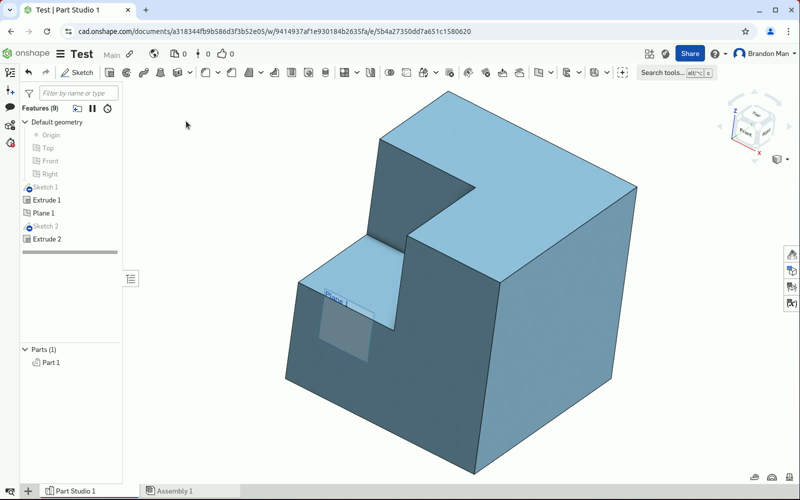
mouse_move(73, 189)
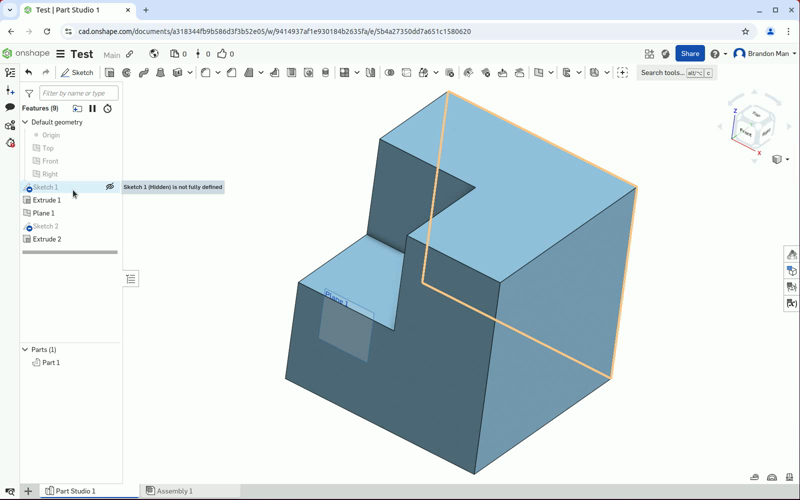
click(73, 189)